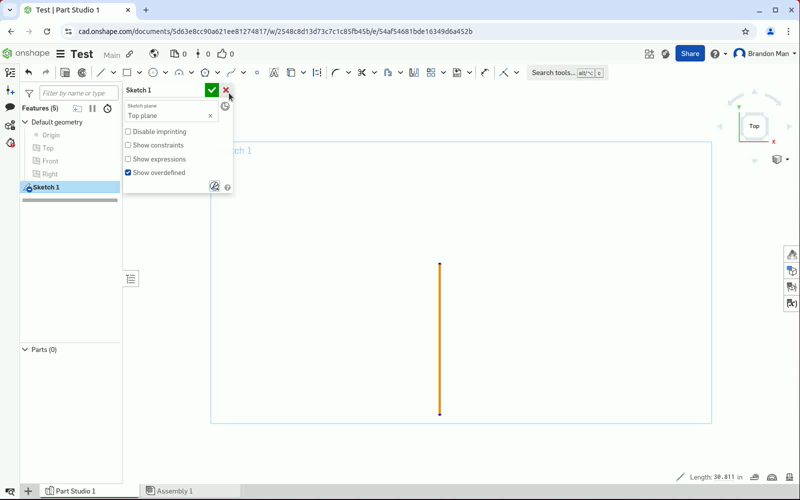
key(shift+h)
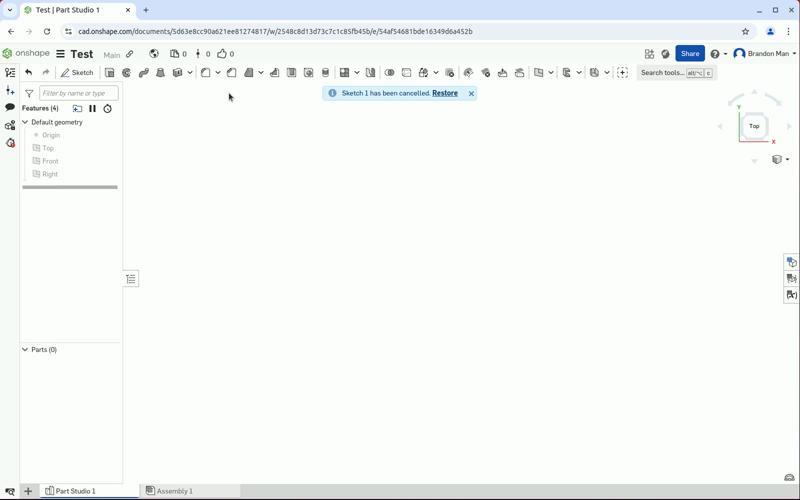
mouse_move(73, 352)
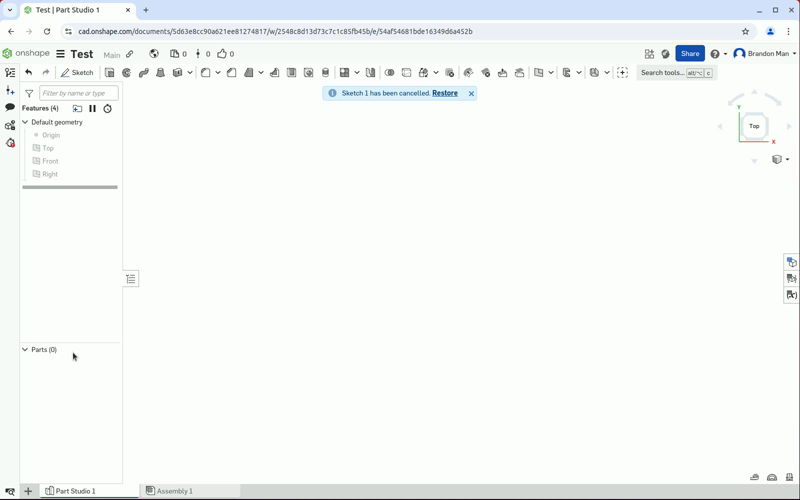
key(y)
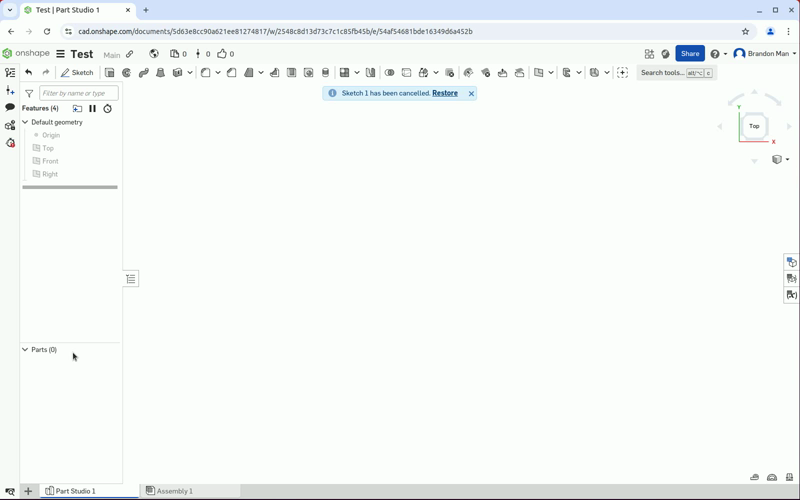
key(shift+p)
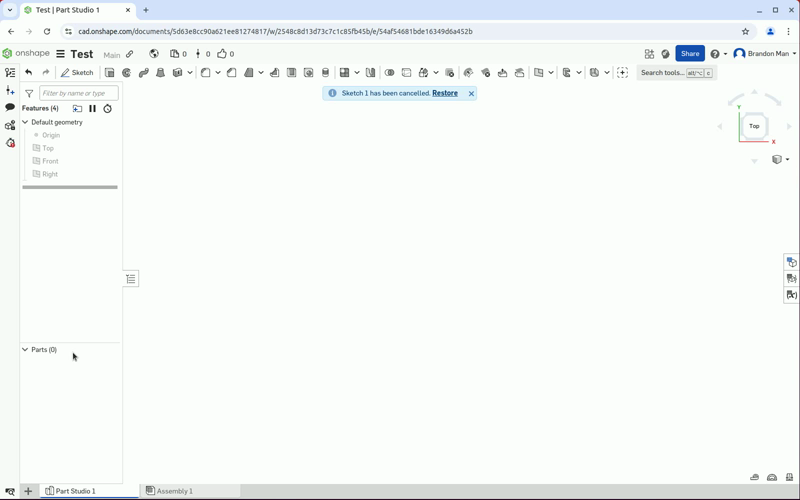
key(space)
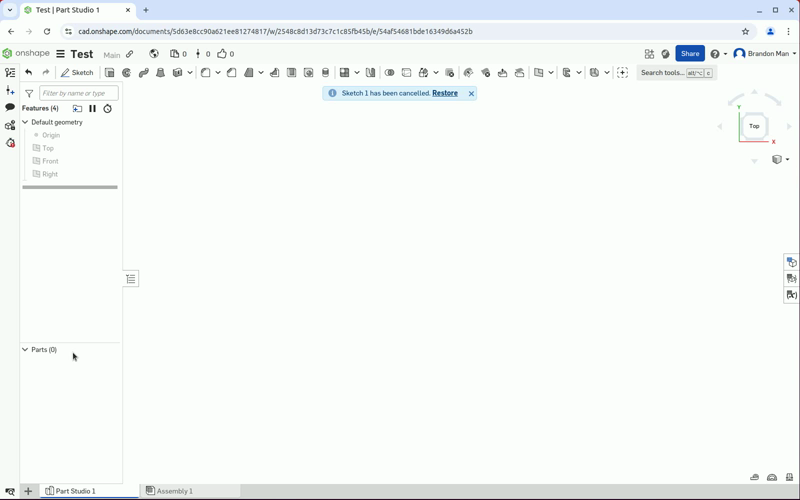
key_down(shift)
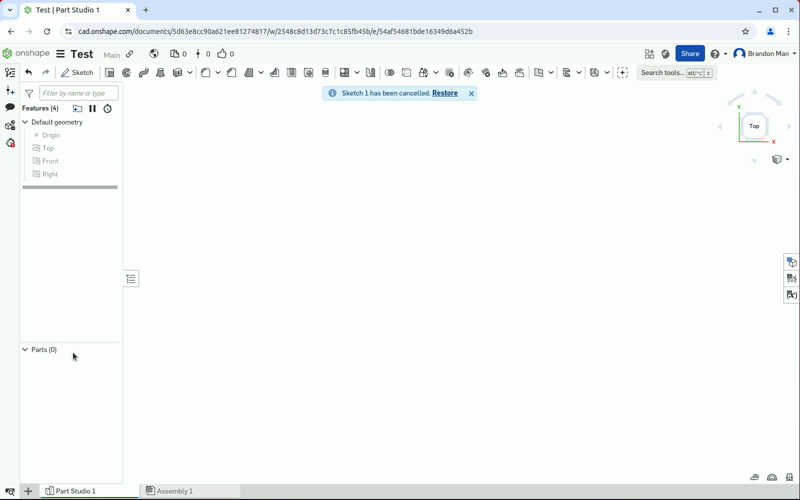
key(up)
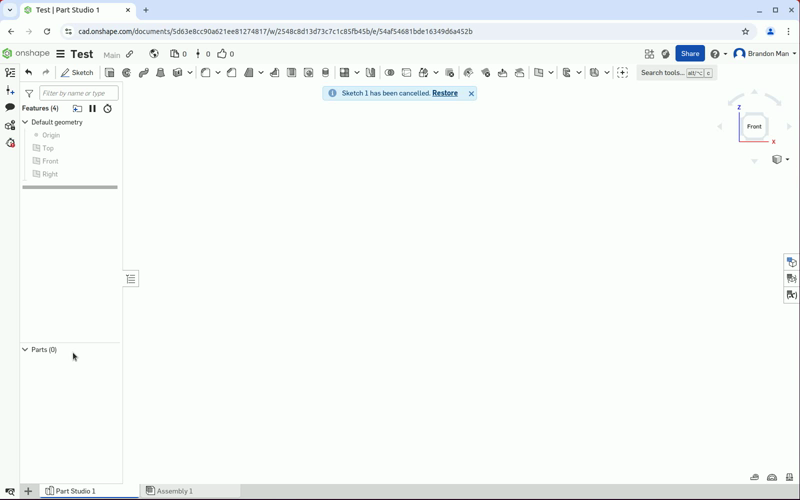
key_up(shift)
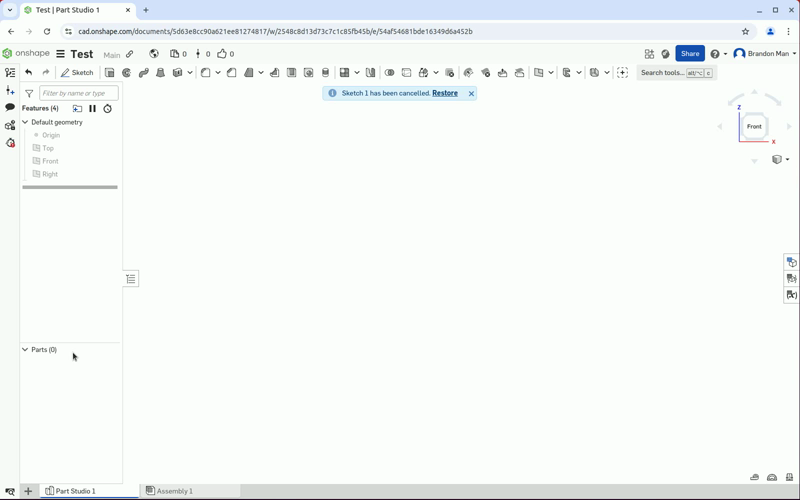
mouse_move(73, 352)
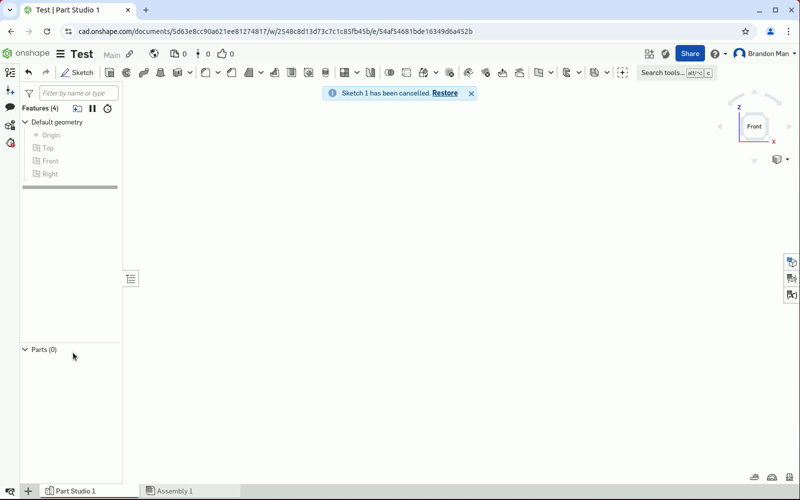
key(shift+y)
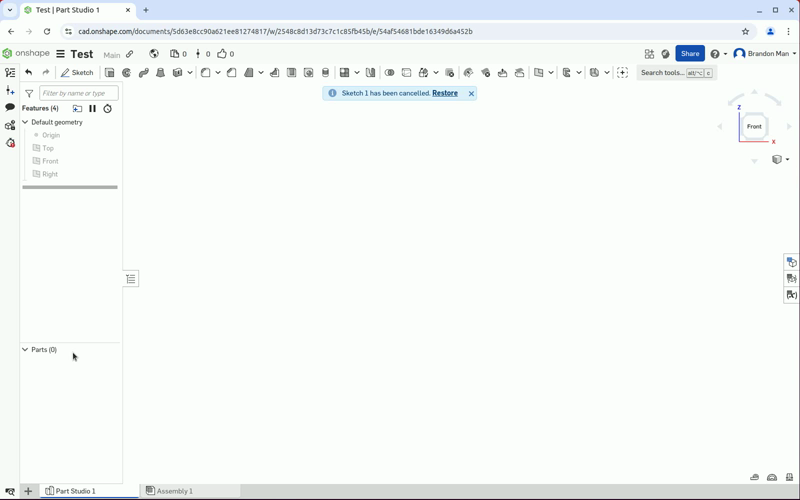
key(shift+s)
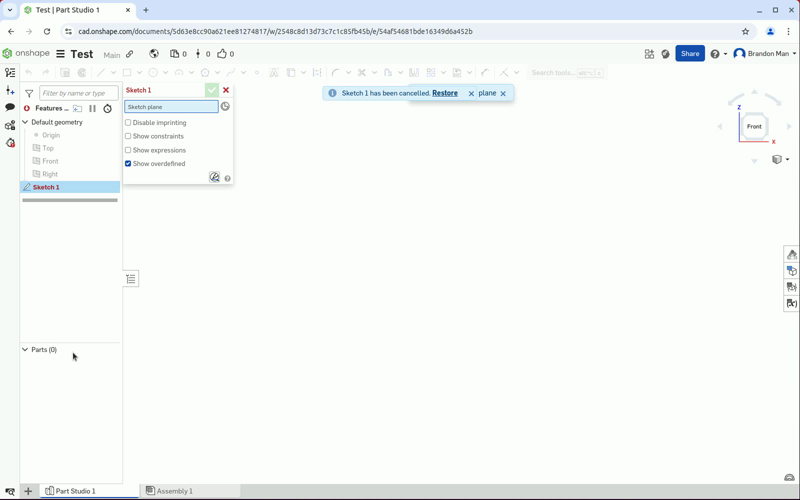
mouse_move(73, 163)
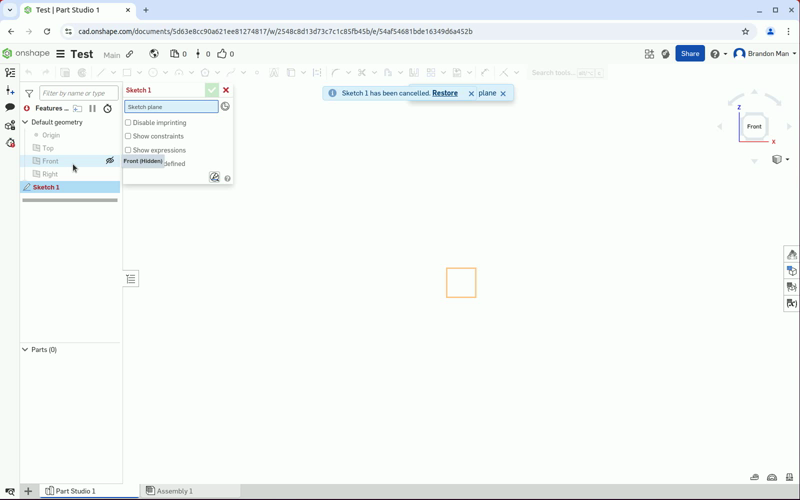
click(73, 163)
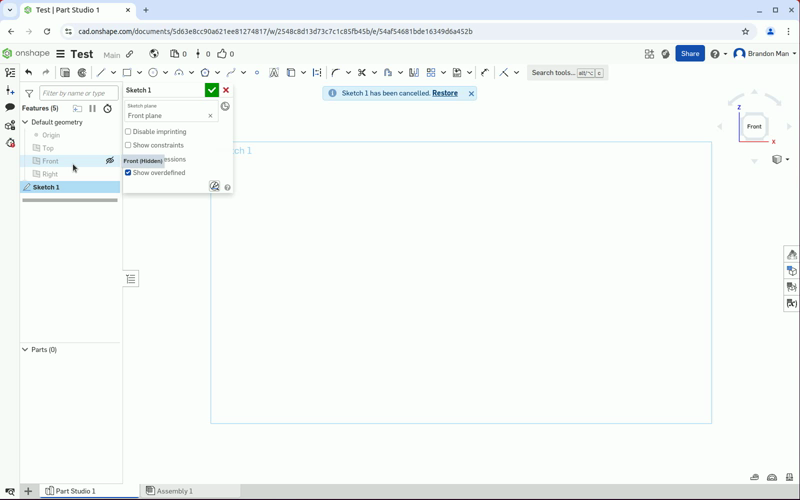
mouse_move(73, 352)
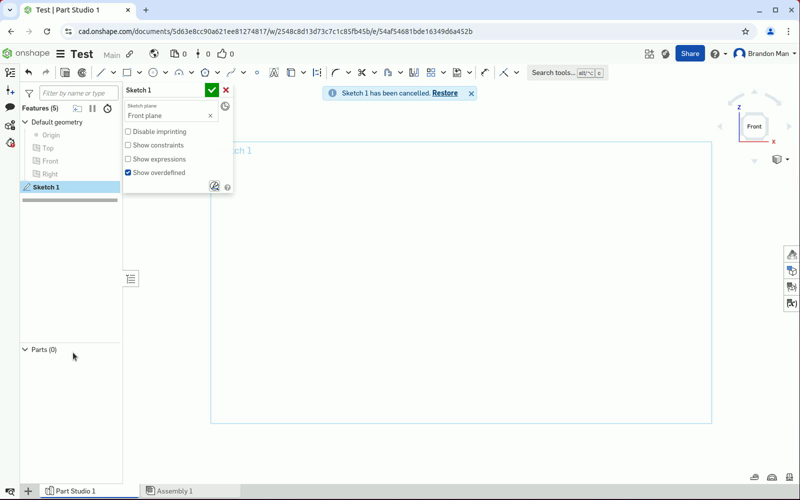
key(y)
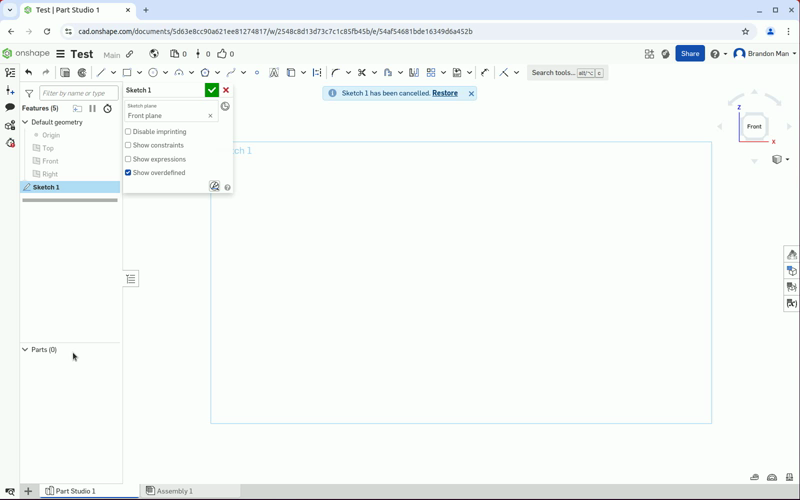
key(l)
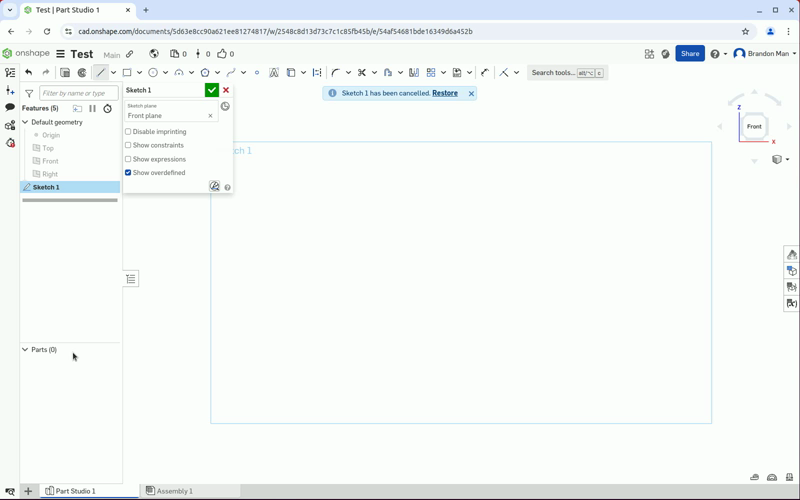
key_down(shift)
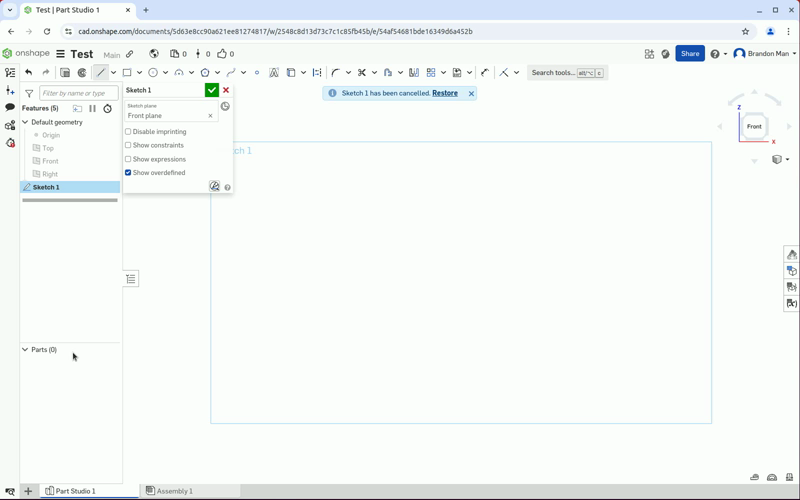
mouse_move(460, 282)
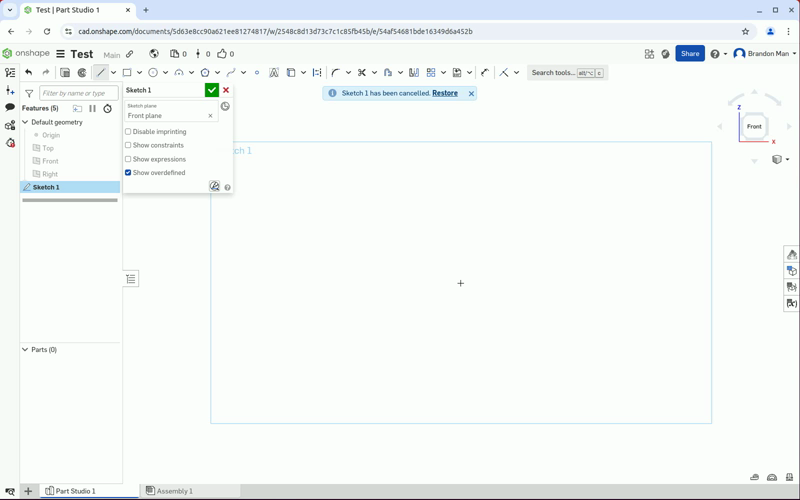
click(460, 282)
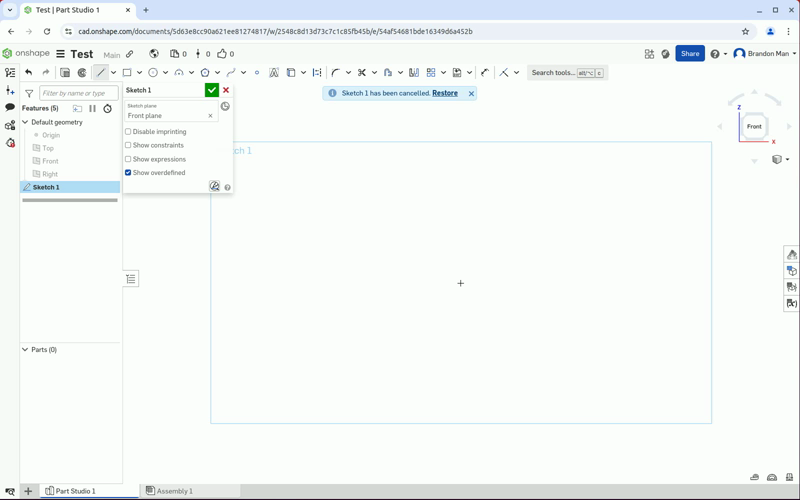
key_up(shift)
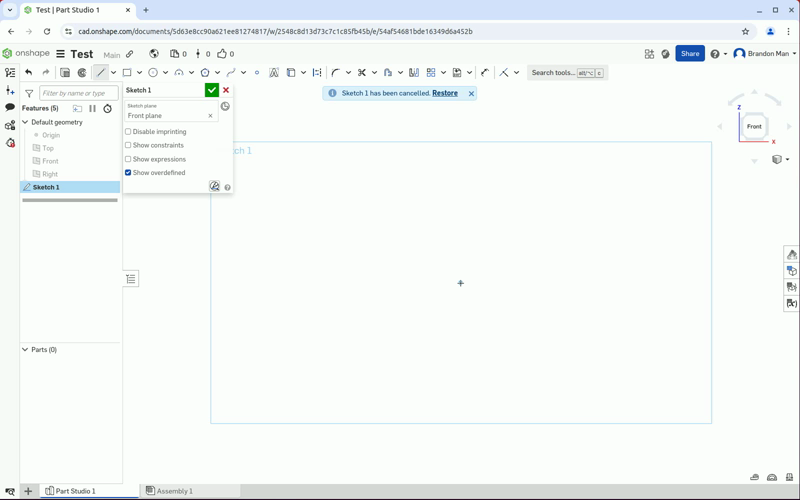
key_down(shift)
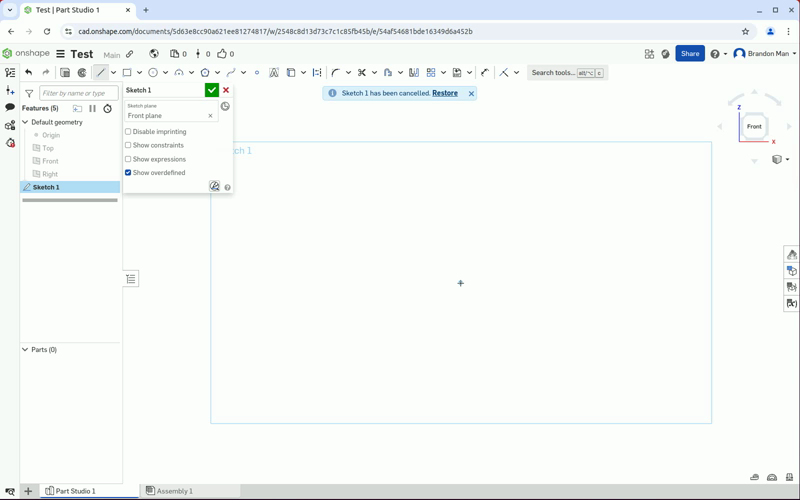
mouse_move(573, 282)
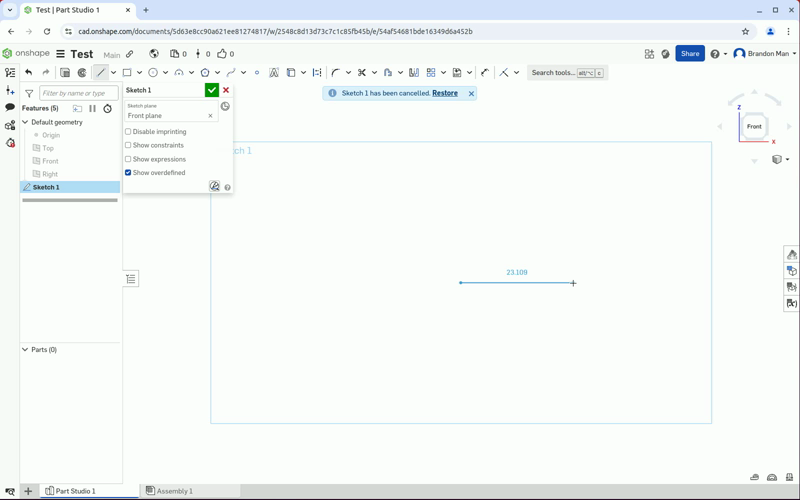
click(573, 282)
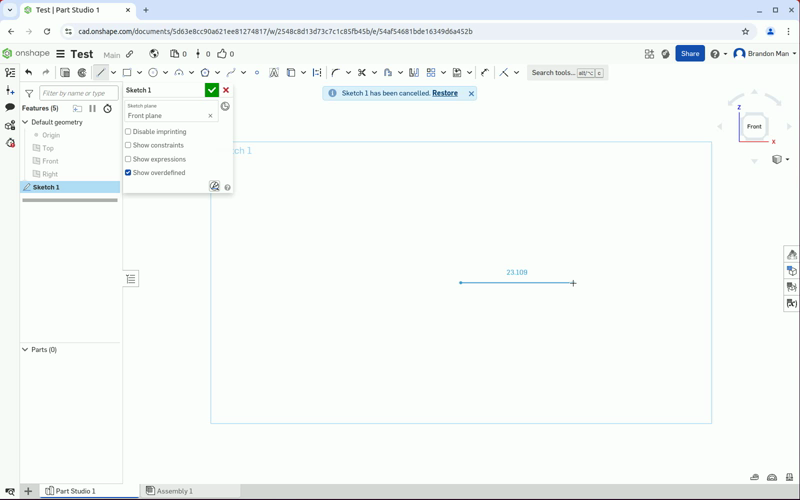
key_up(shift)
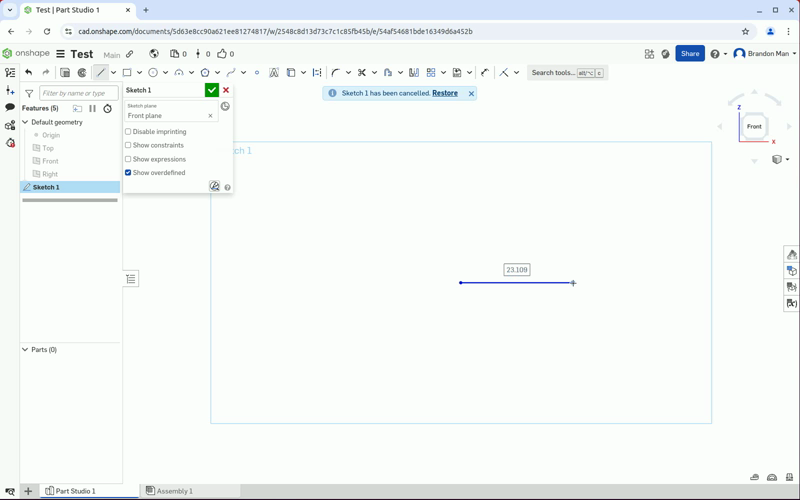
key_down(shift)
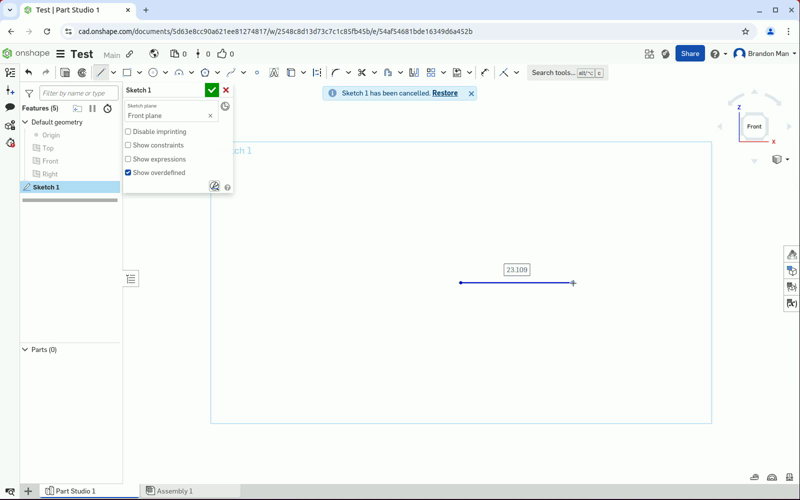
mouse_move(589, 282)
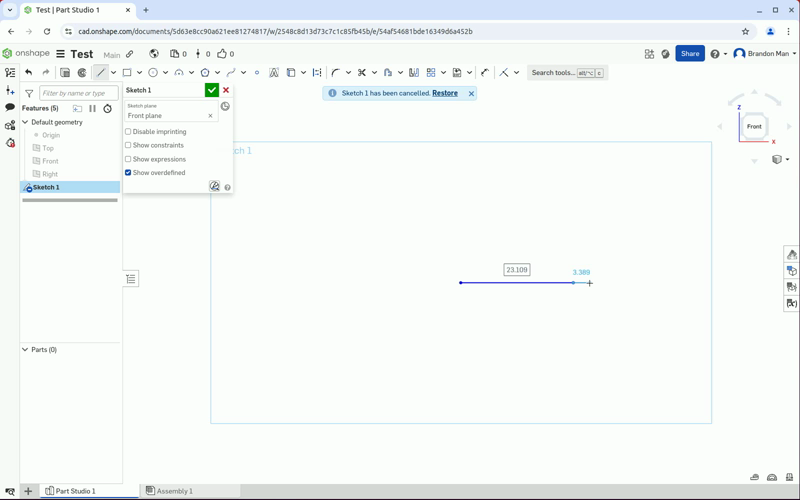
mouse_move(573, 270)
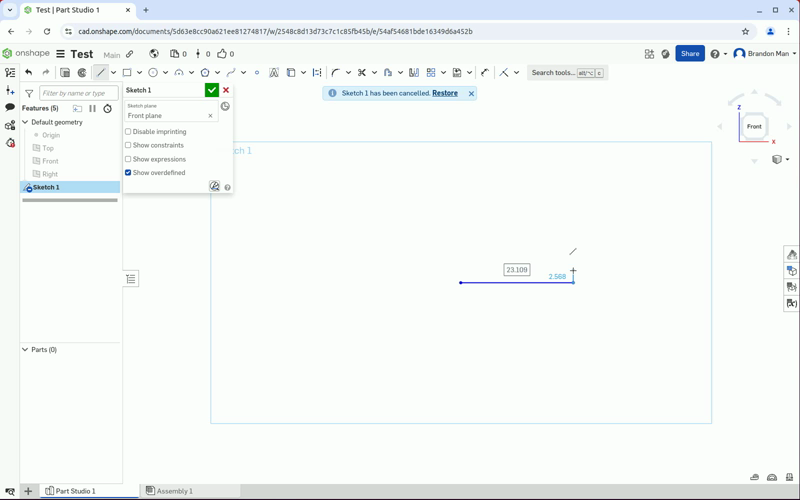
click(573, 270)
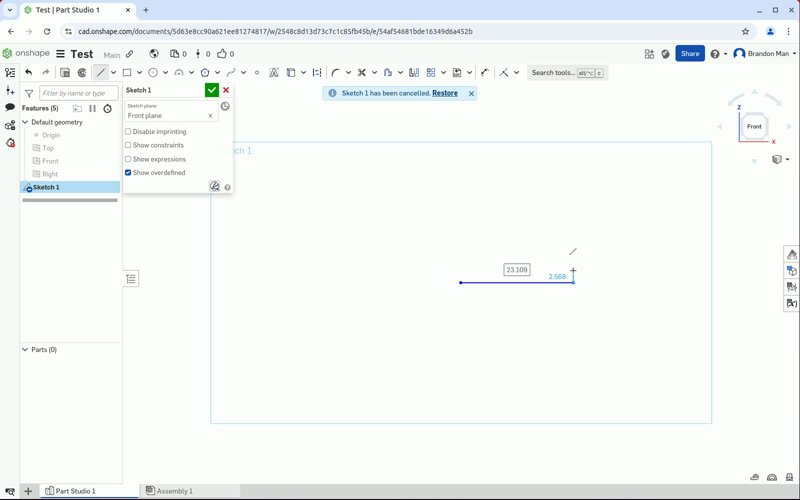
key_up(shift)
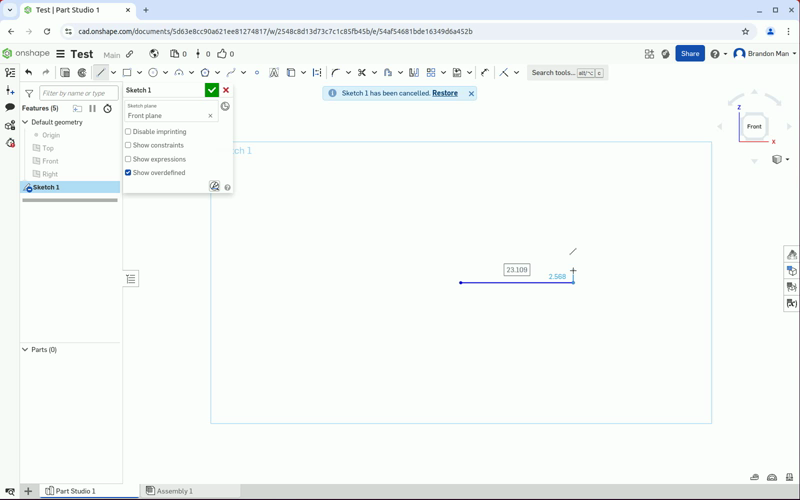
key_down(shift)
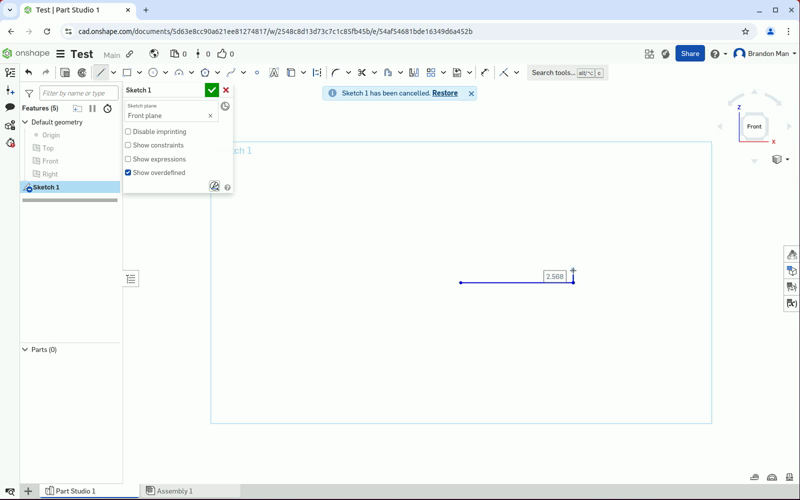
mouse_move(460, 270)
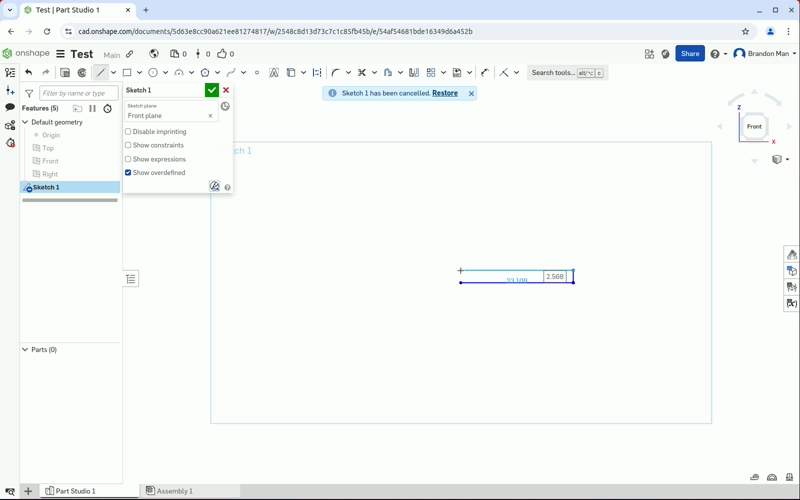
click(460, 270)
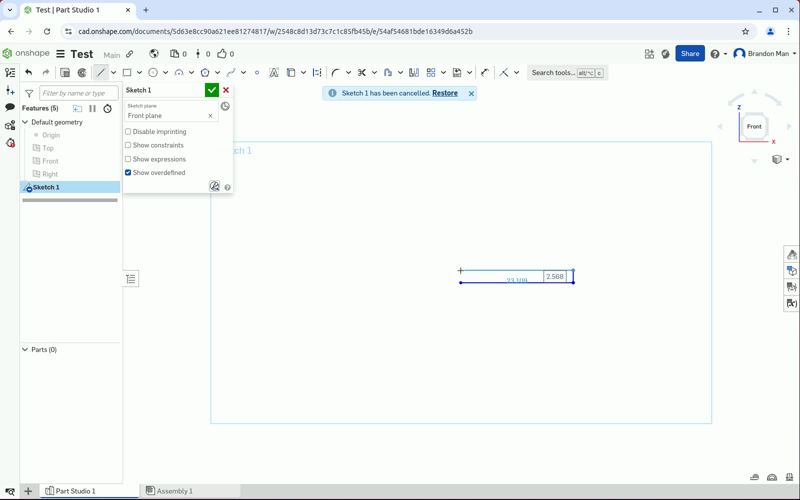
key_up(shift)
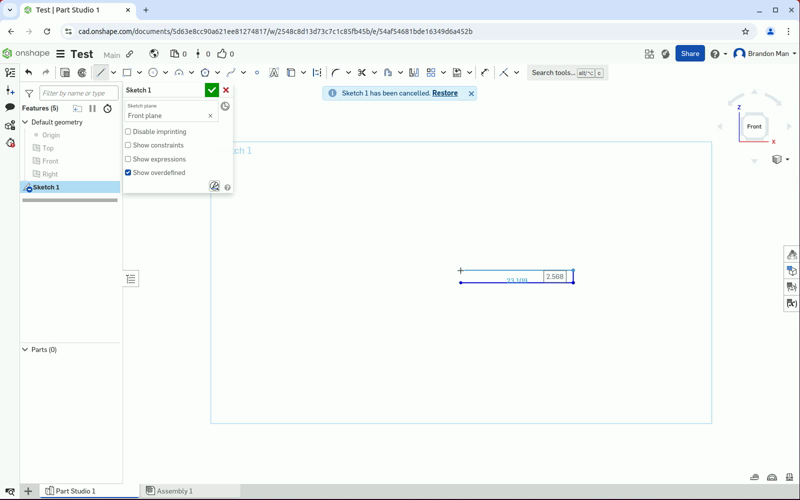
mouse_move(490, 270)
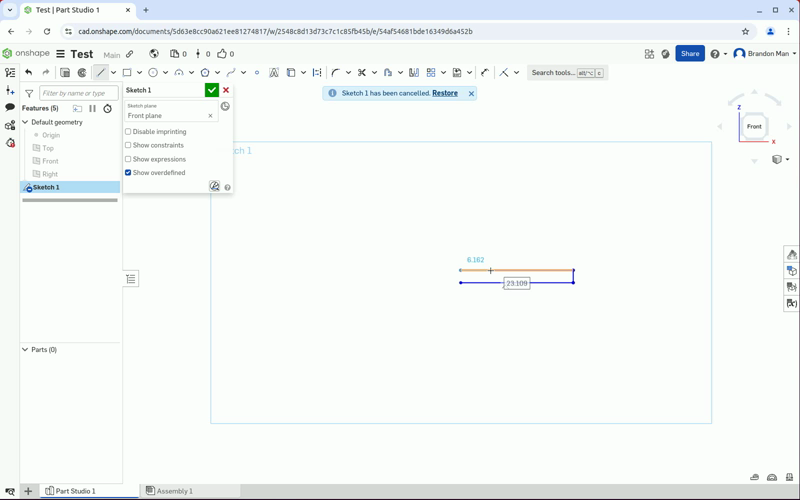
key_down(shift)
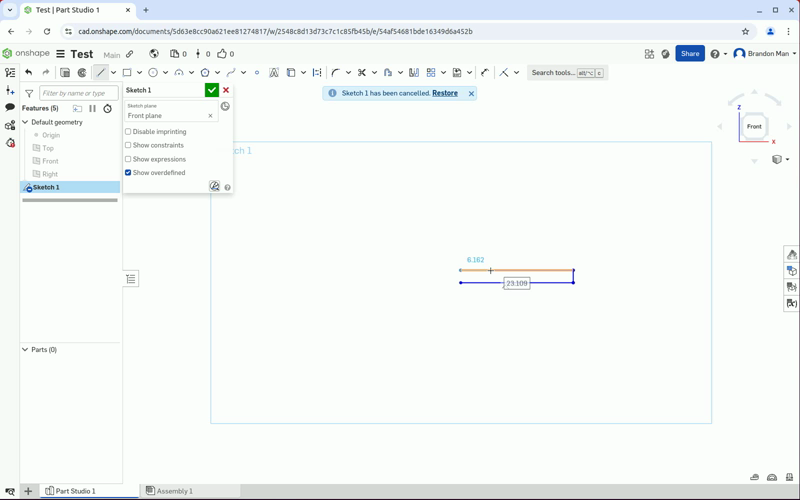
mouse_move(460, 282)
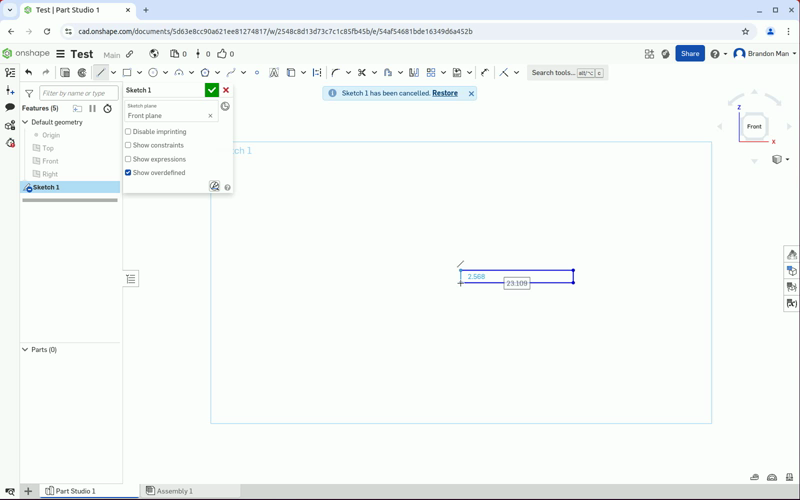
key_up(shift)
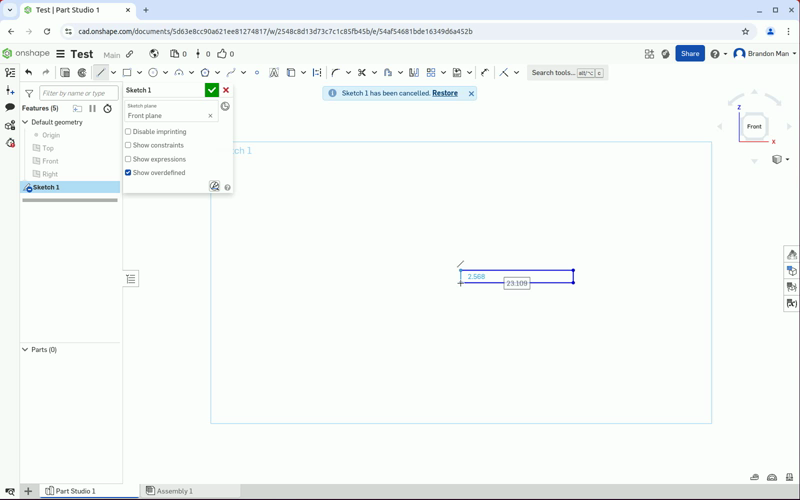
click(460, 282)
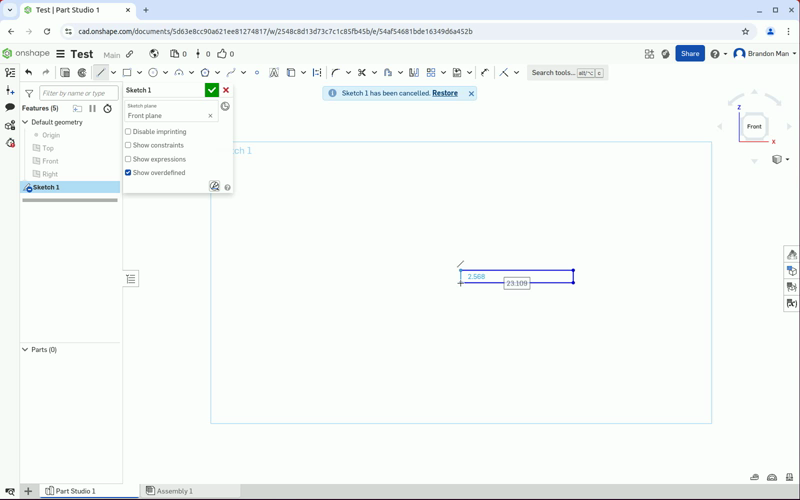
key(esc)
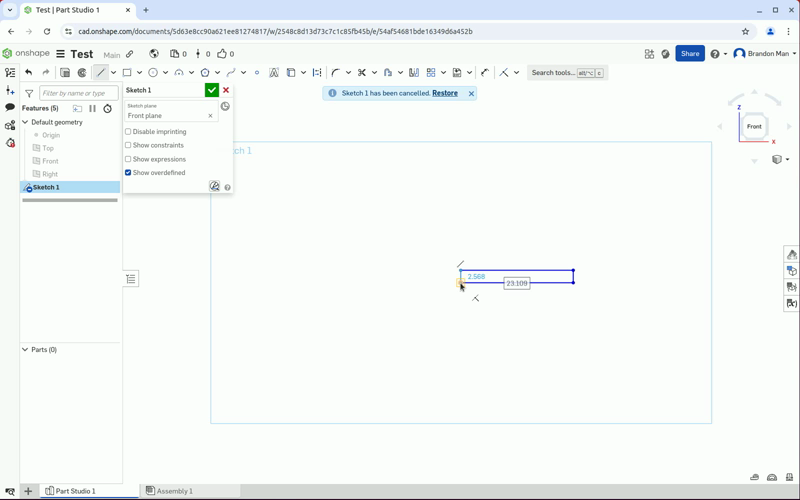
mouse_move(561, 280)
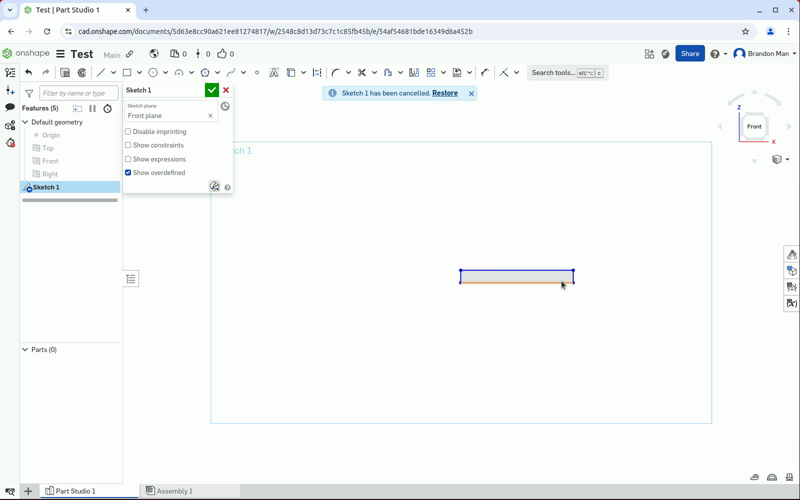
scroll(6)
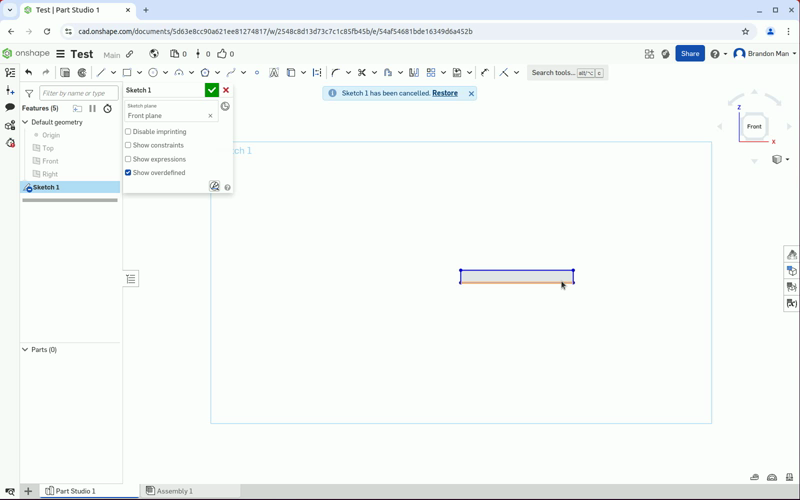
scroll(6)
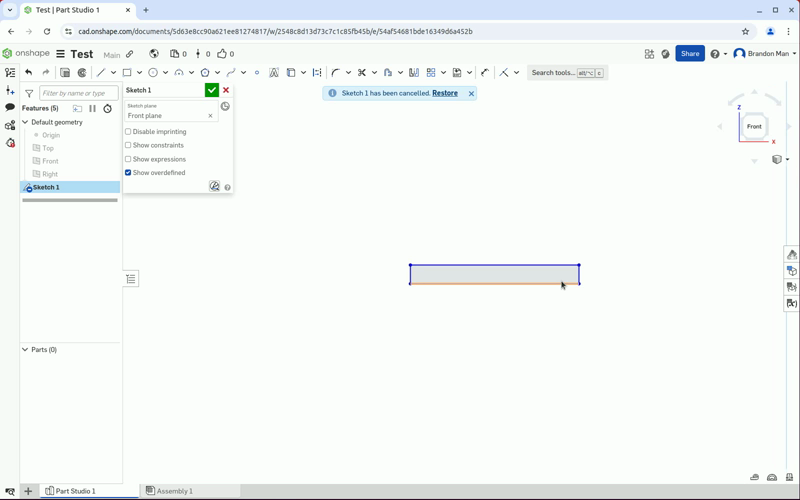
scroll(6)
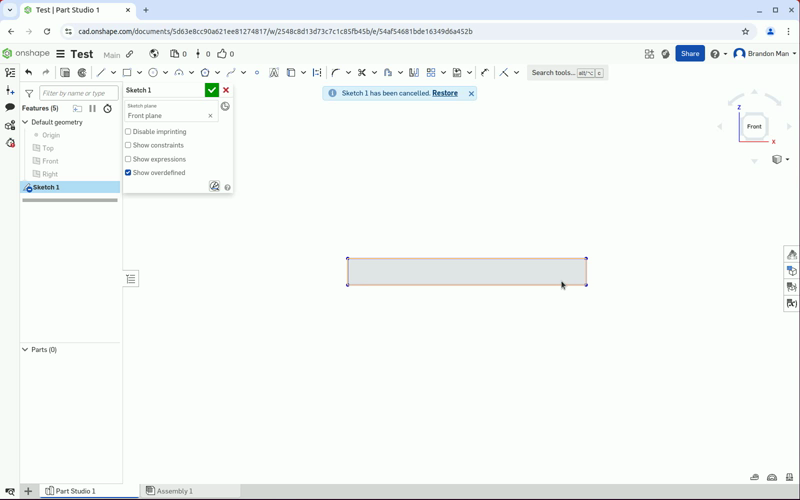
scroll(6)
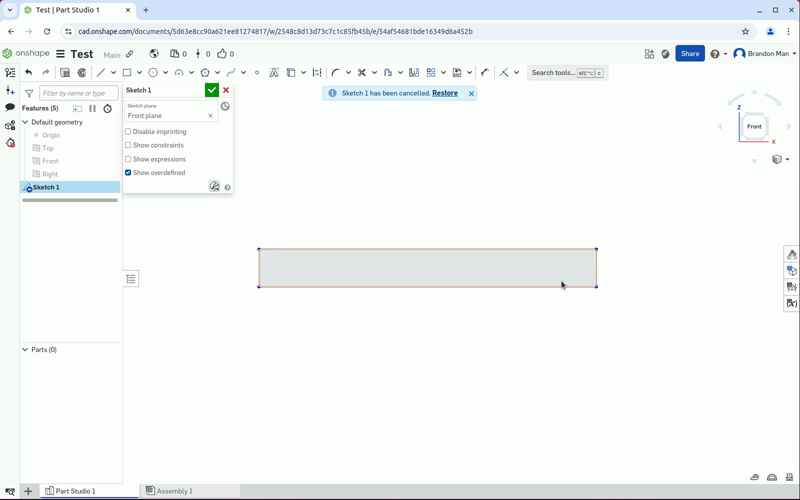
scroll(6)
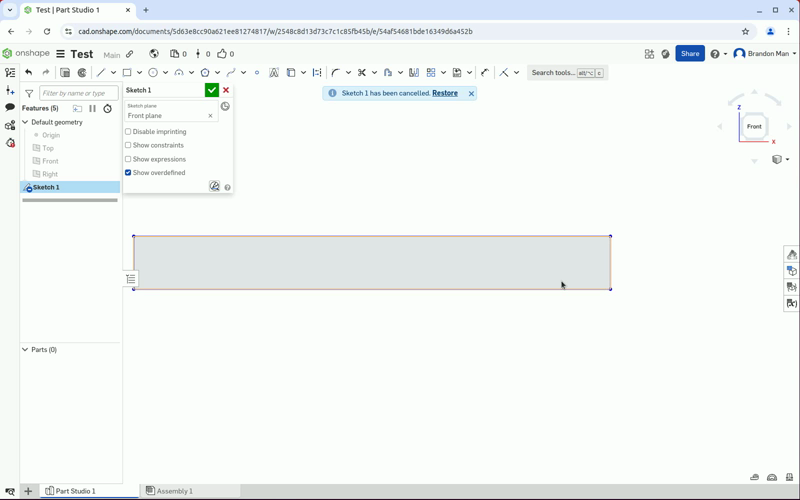
scroll(6)
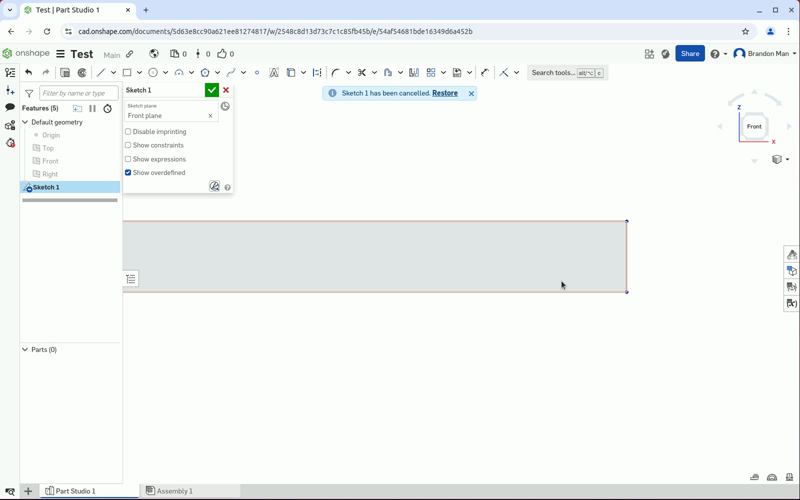
scroll(6)
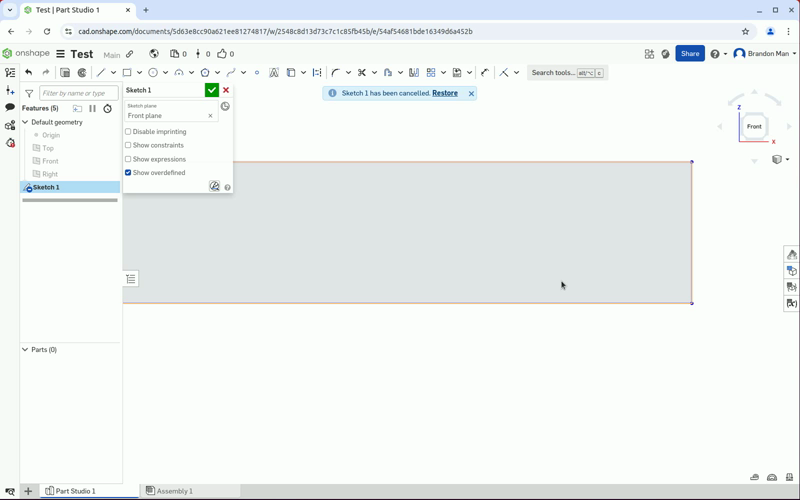
click(561, 280)
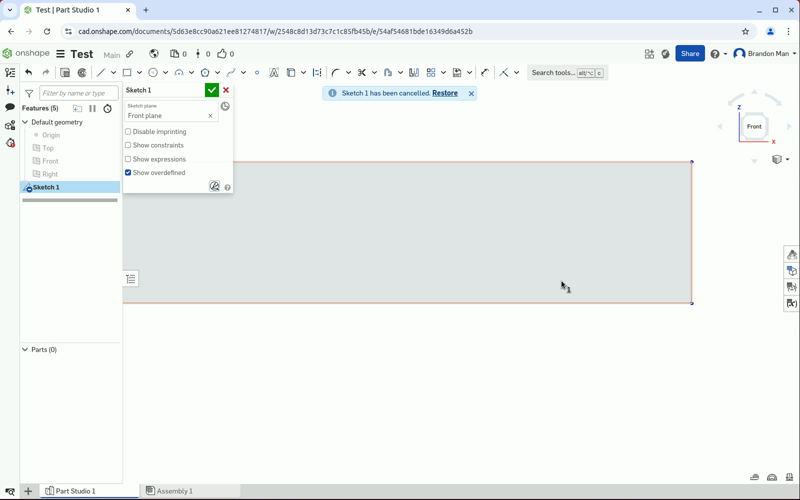
scroll(-6)
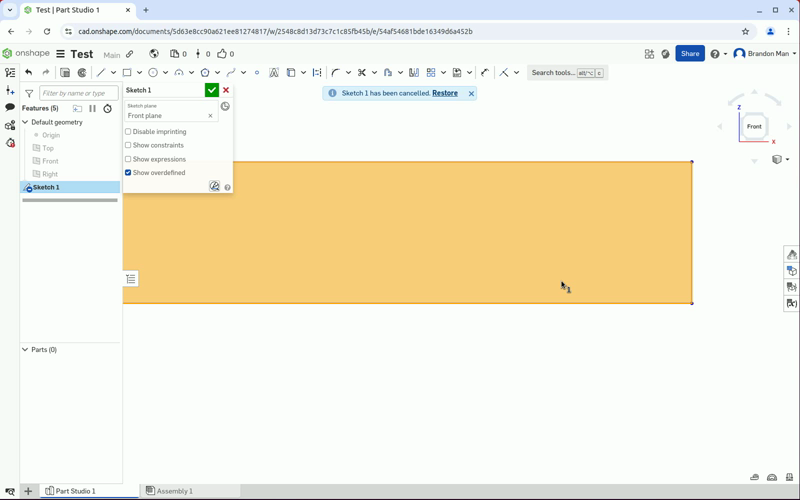
scroll(-6)
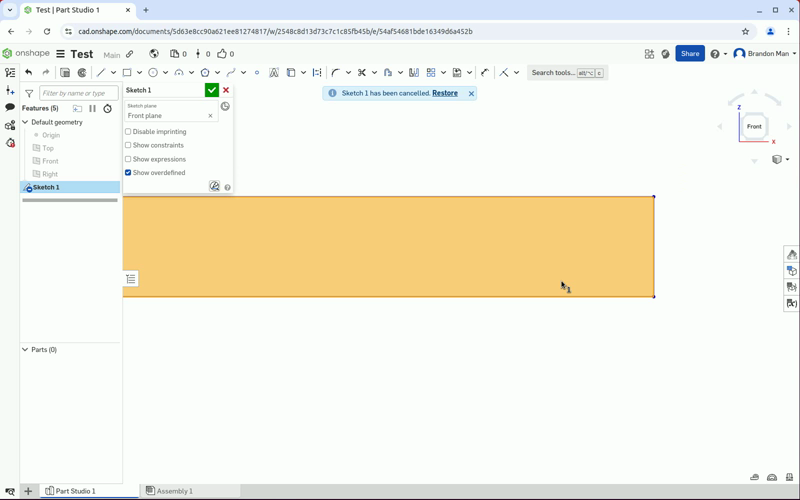
scroll(-6)
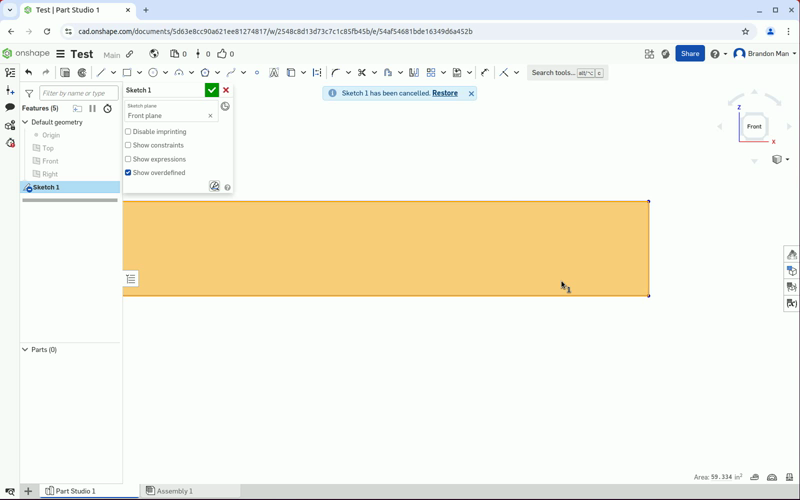
scroll(-6)
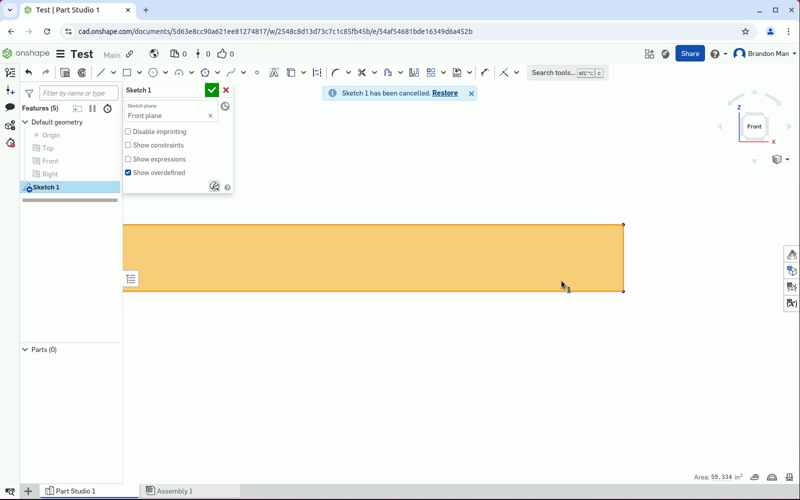
scroll(-6)
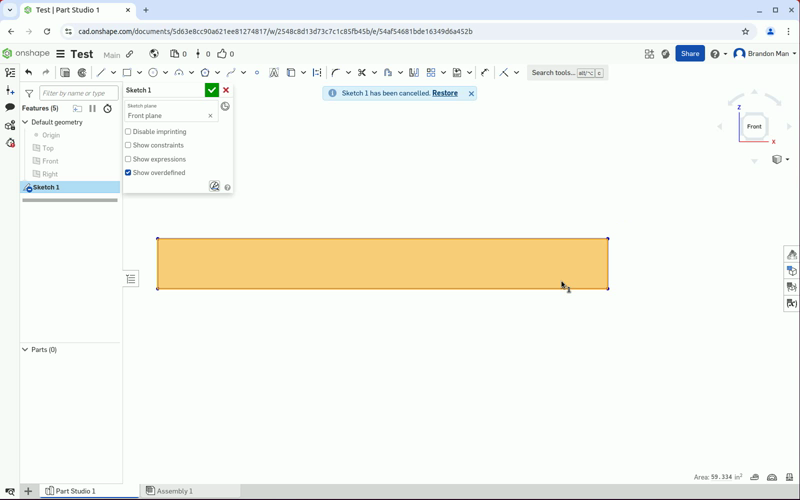
scroll(-6)
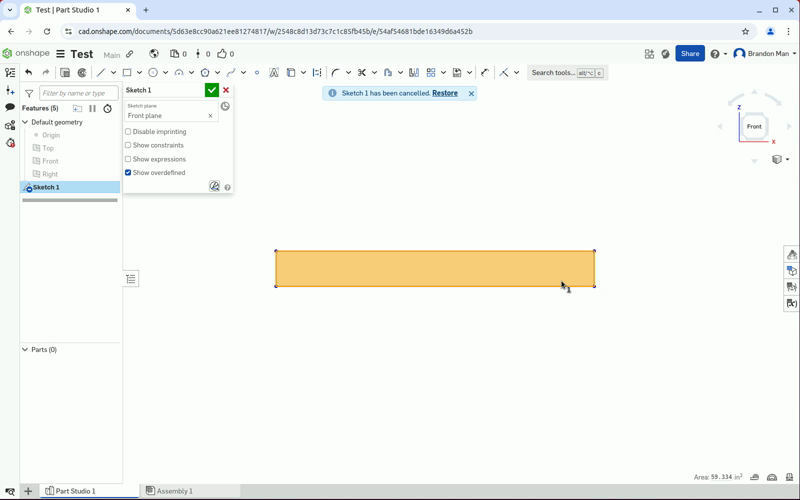
scroll(-6)
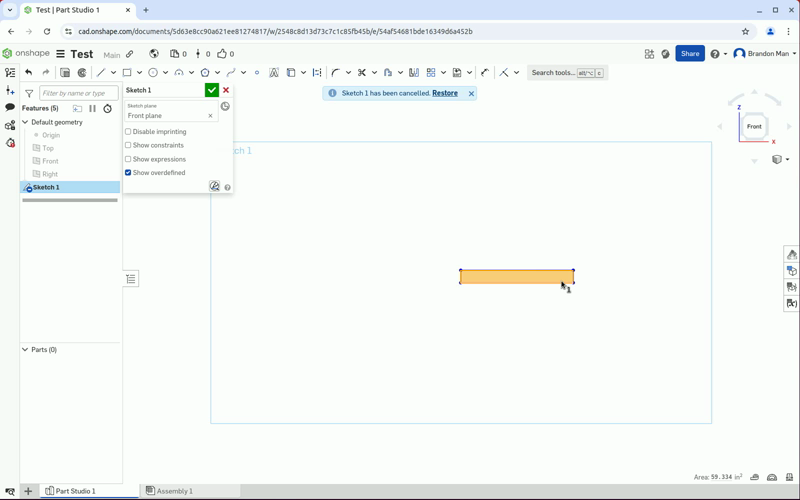
mouse_move(73, 352)
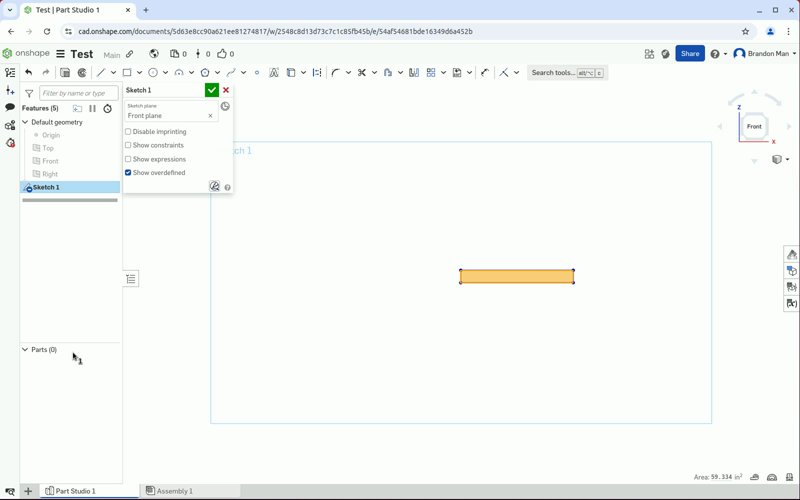
key(shift+y)
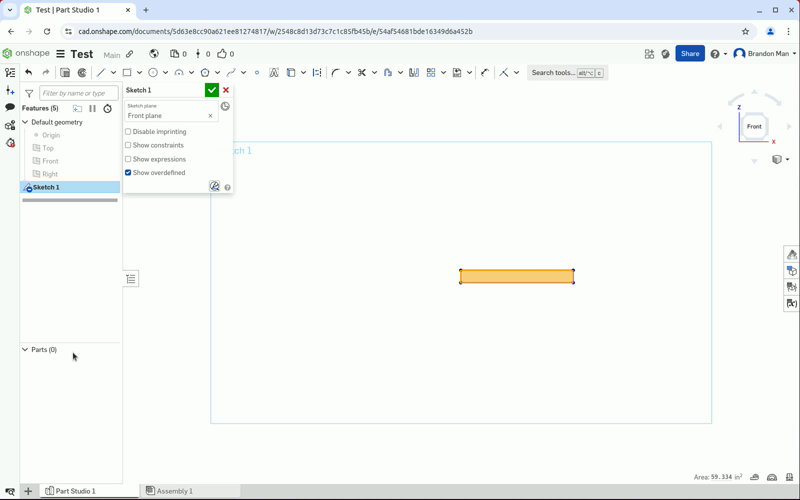
key(shift+e)
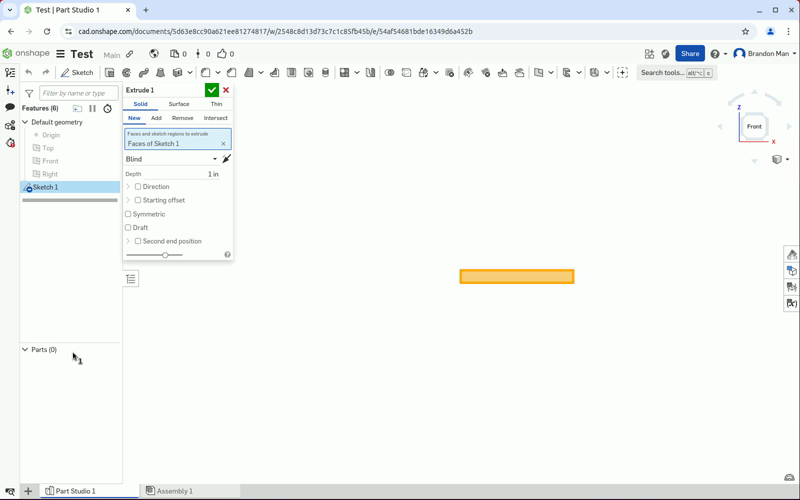
mouse_move(143, 106)
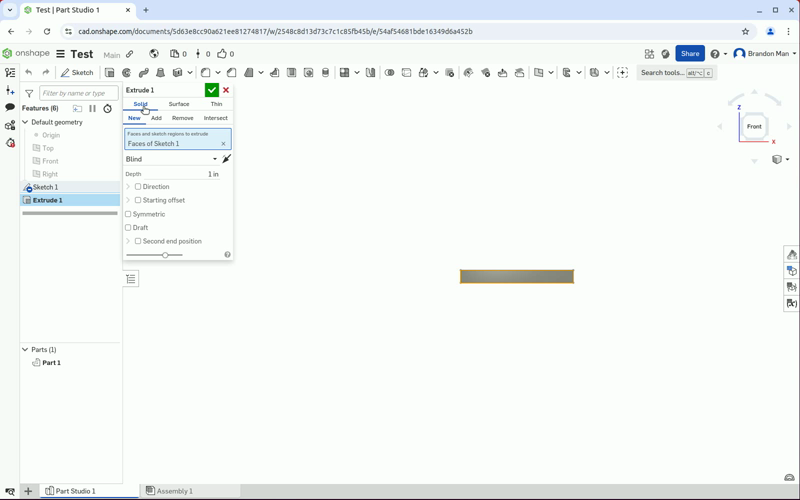
click(143, 106)
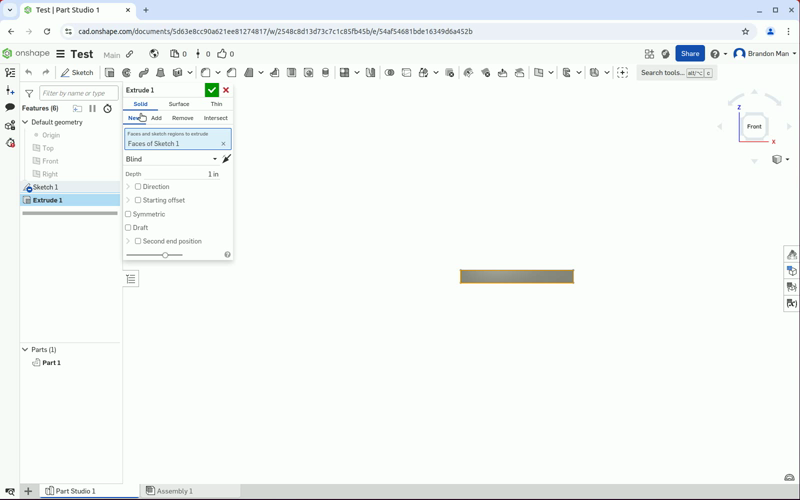
mouse_move(137, 120)
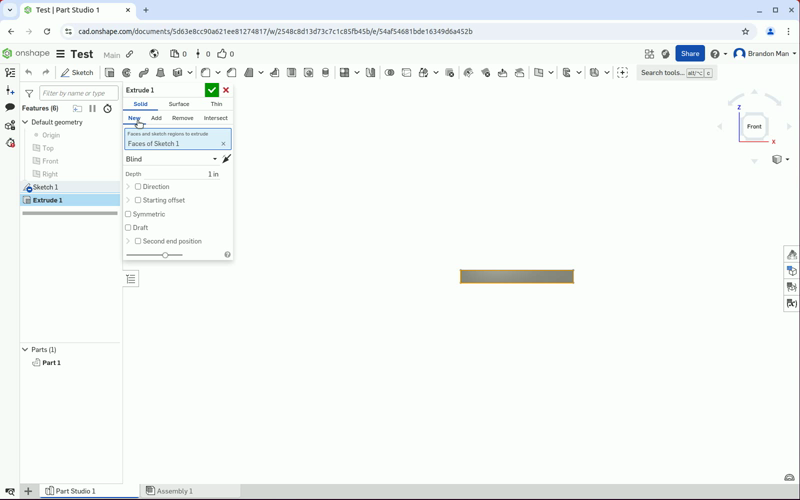
click(137, 120)
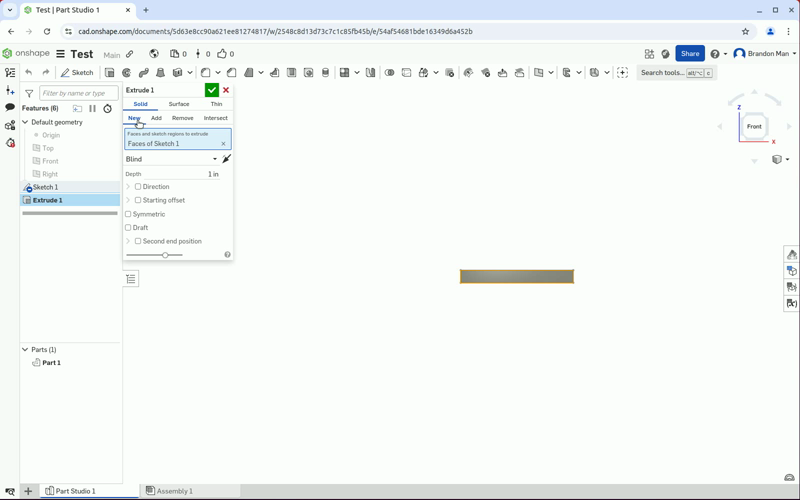
key(tab, 4)
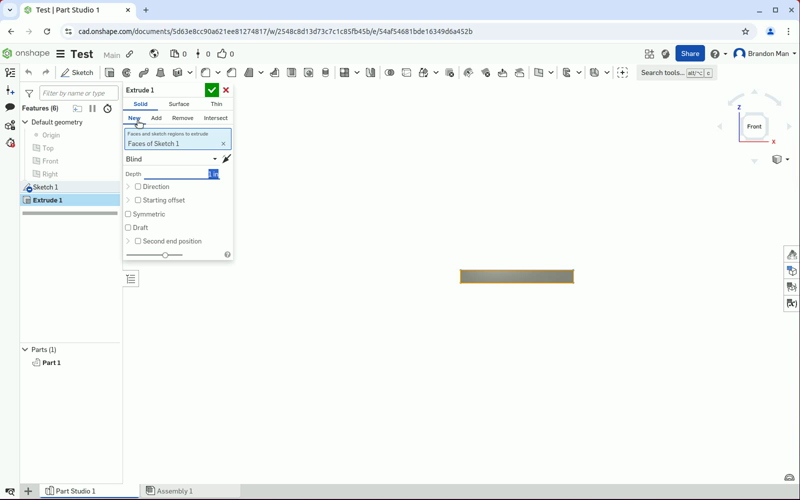
text(4.333)
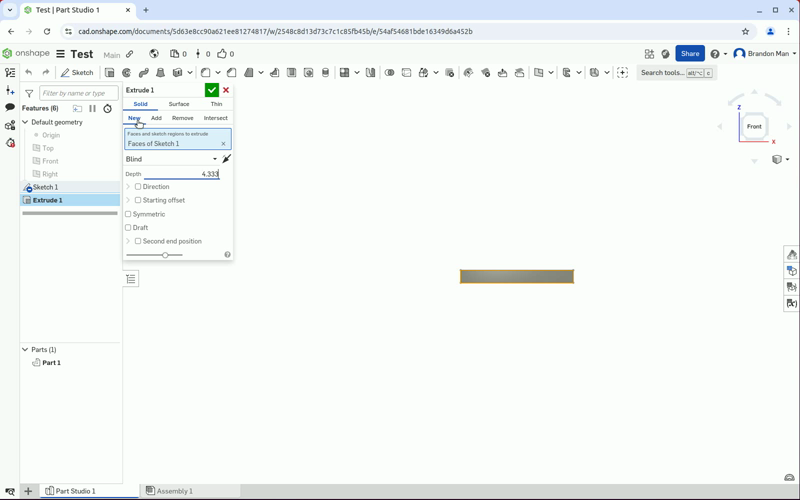
key(enter)
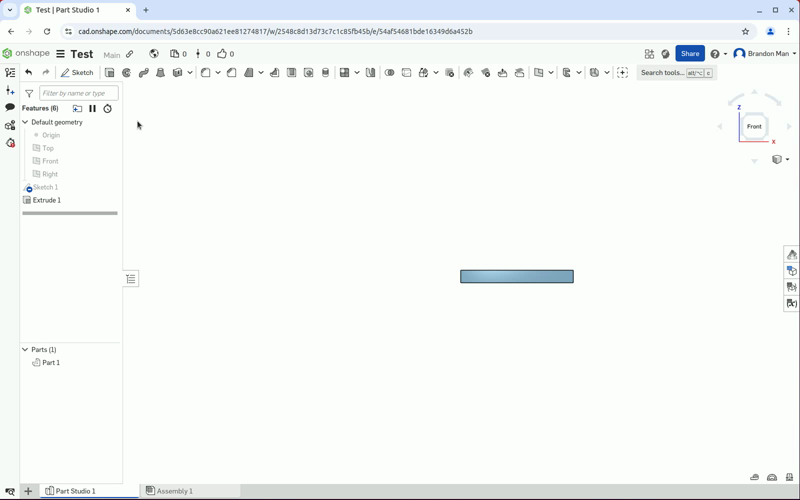
key(shift+h)
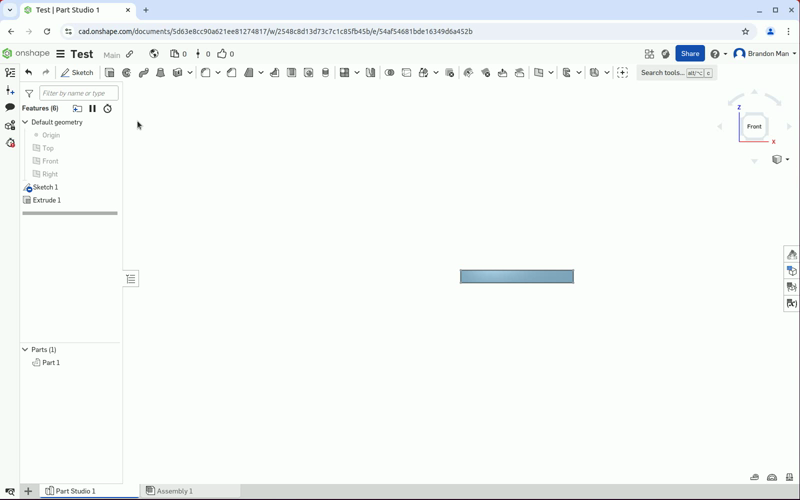
key(shift+h)
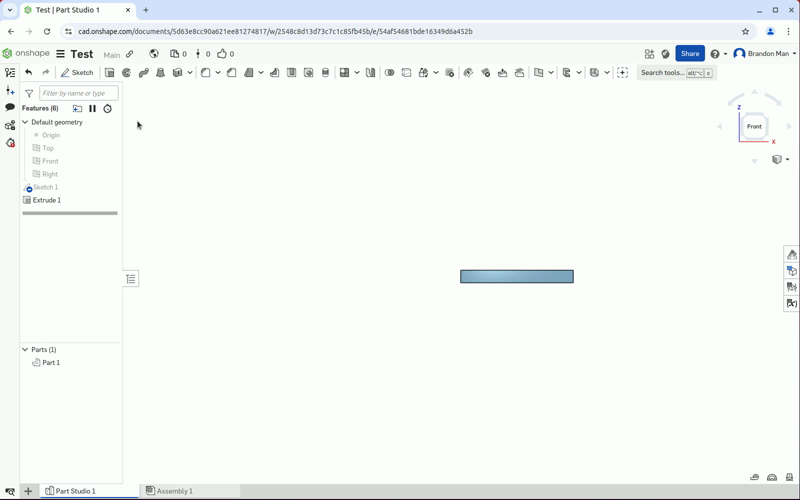
mouse_move(73, 189)
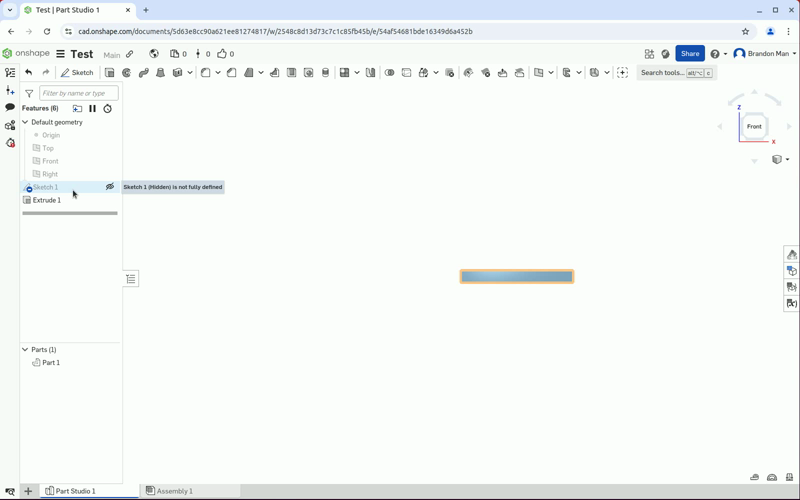
click(73, 189)
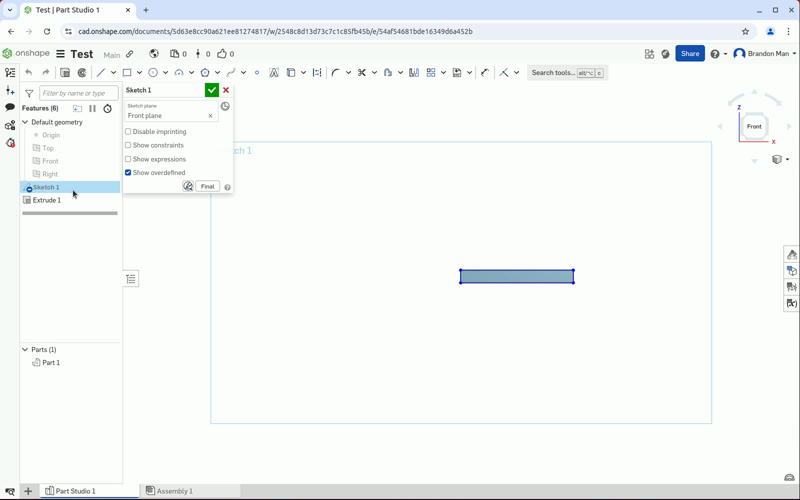
mouse_move(229, 92)
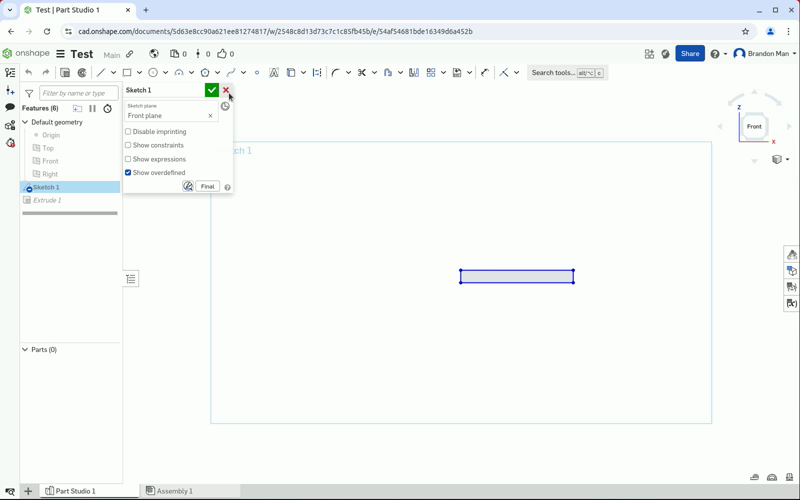
click(229, 92)
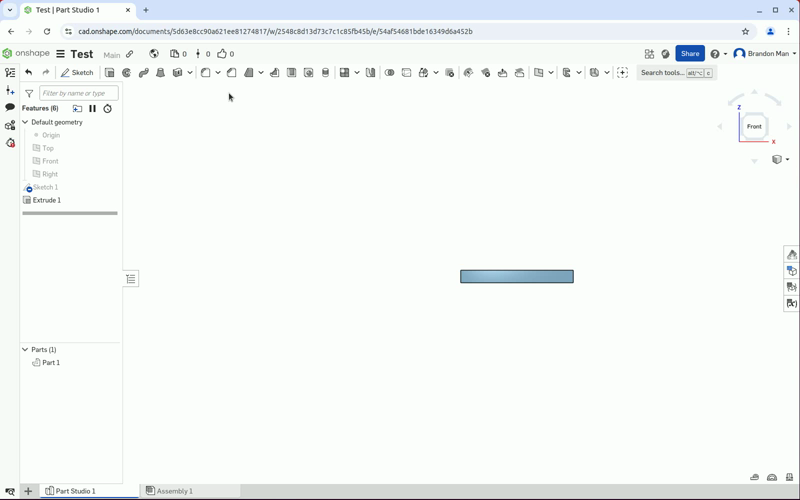
mouse_move(73, 352)
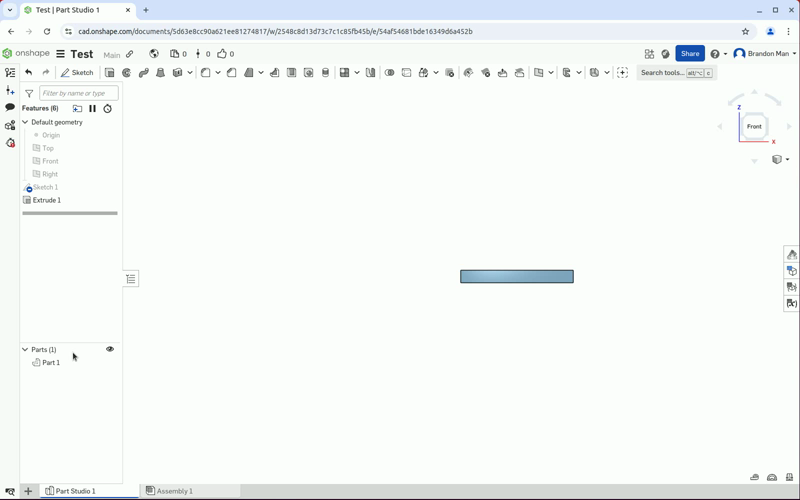
key(y)
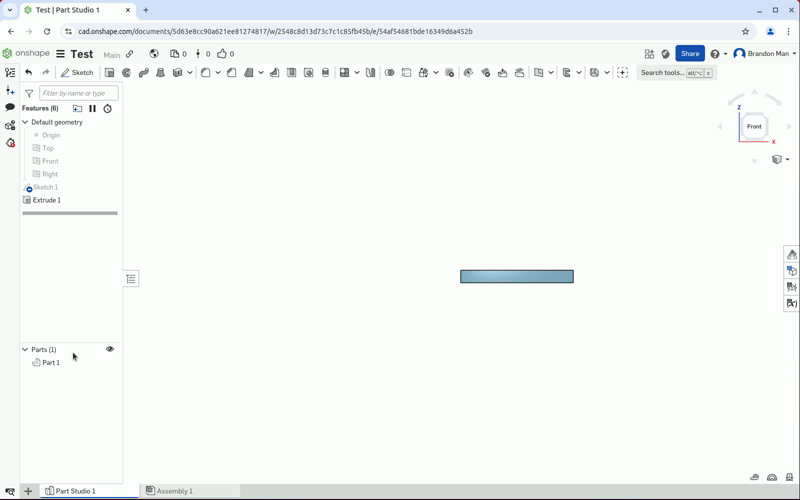
key(shift+p)
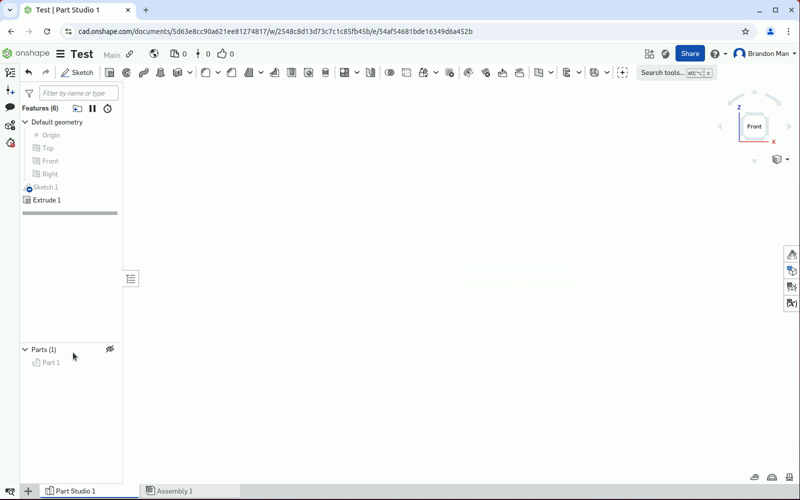
key(space)
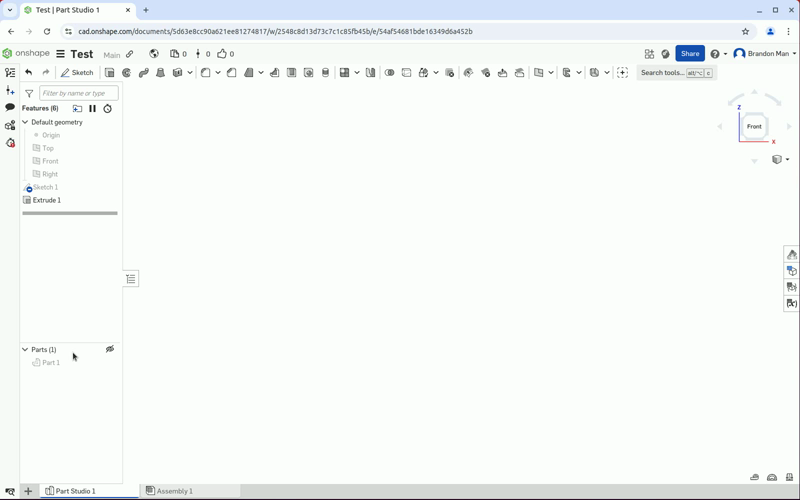
key_down(shift)
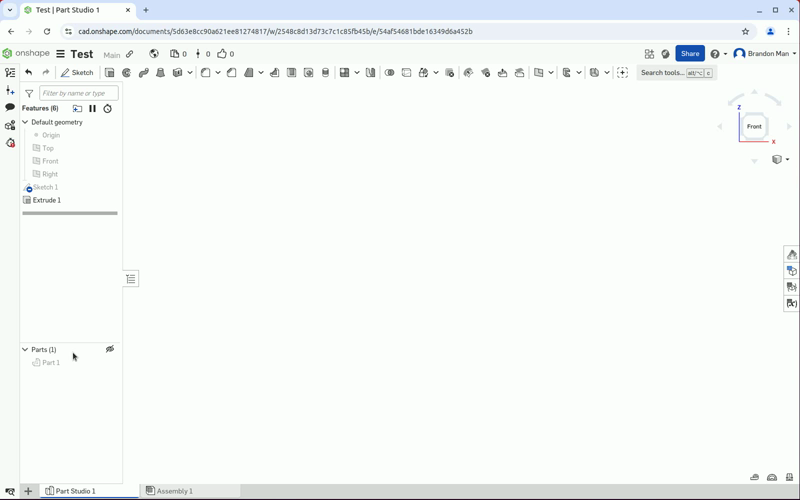
key(down)
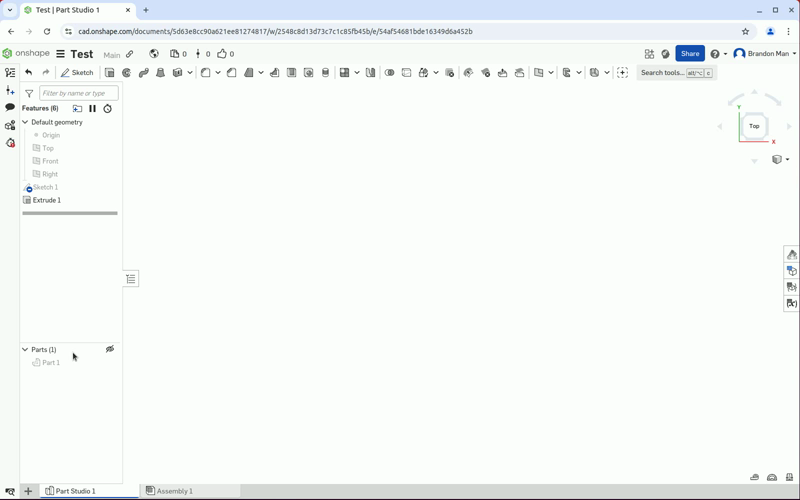
key_up(shift)
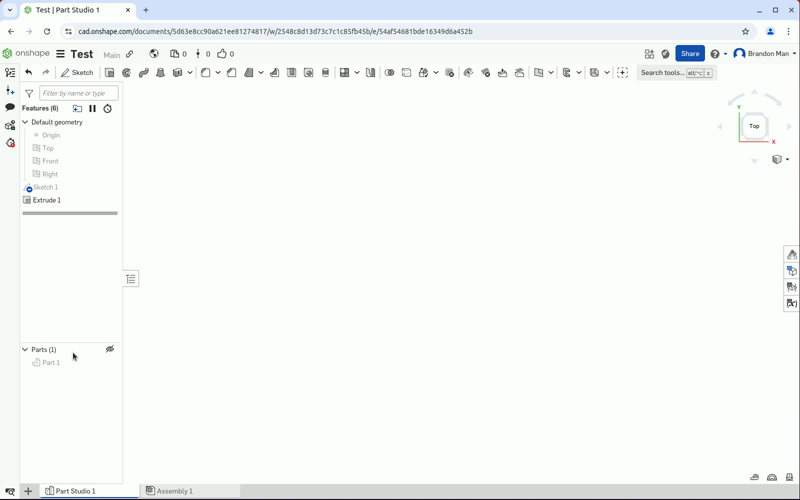
mouse_move(73, 352)
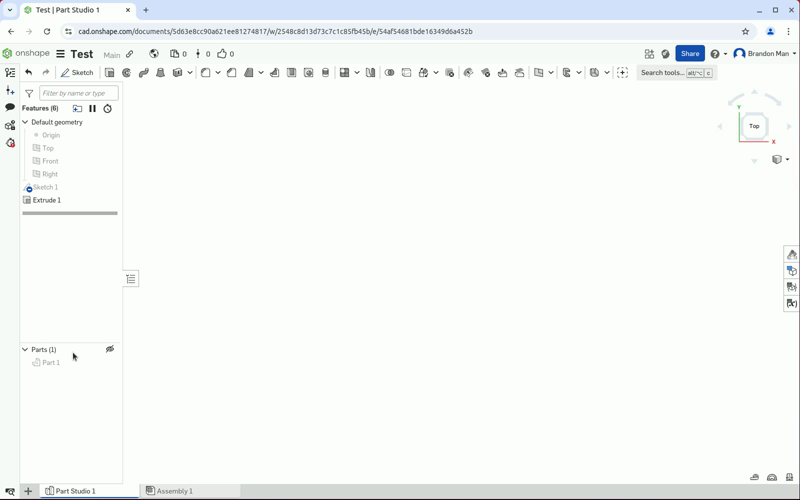
key(shift+y)
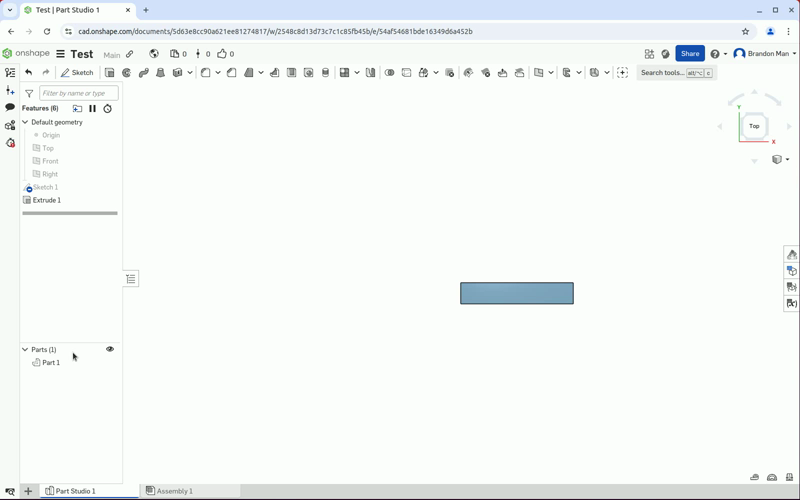
mouse_move(541, 75)
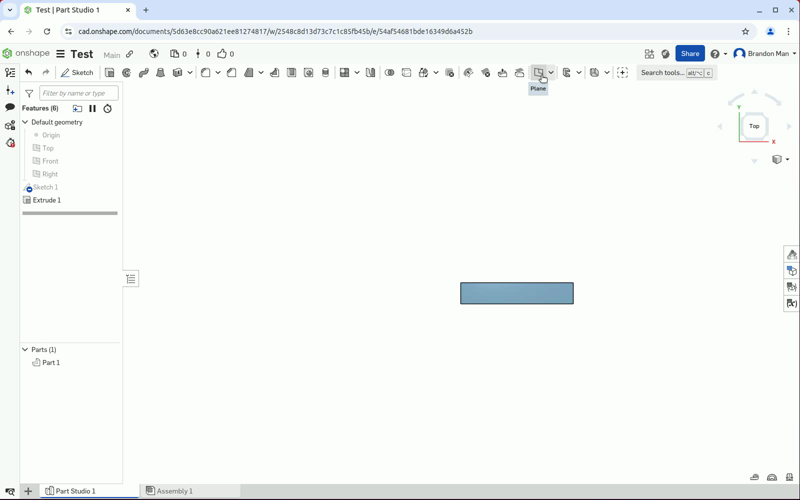
click(541, 75)
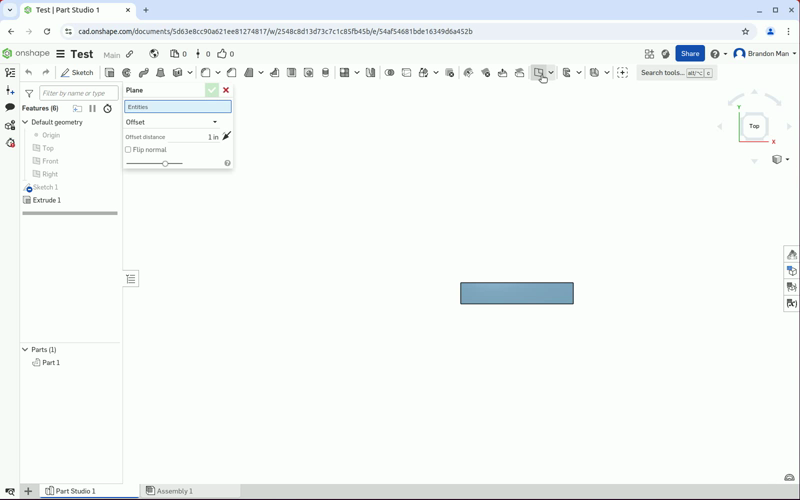
mouse_move(73, 150)
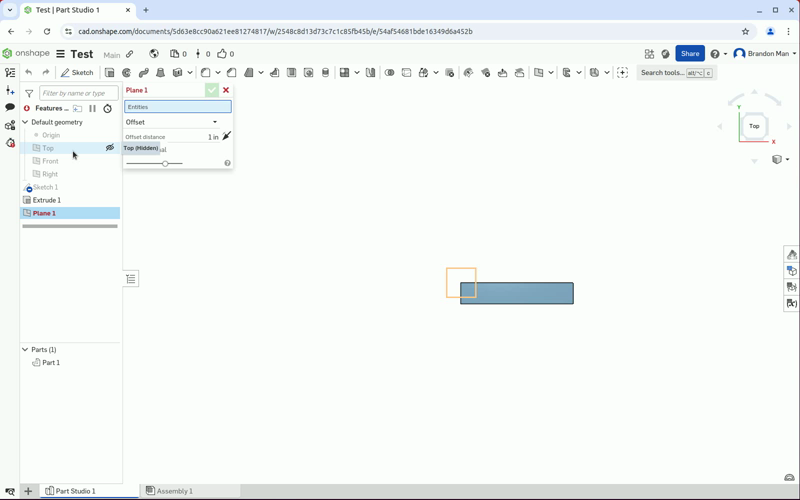
click(73, 150)
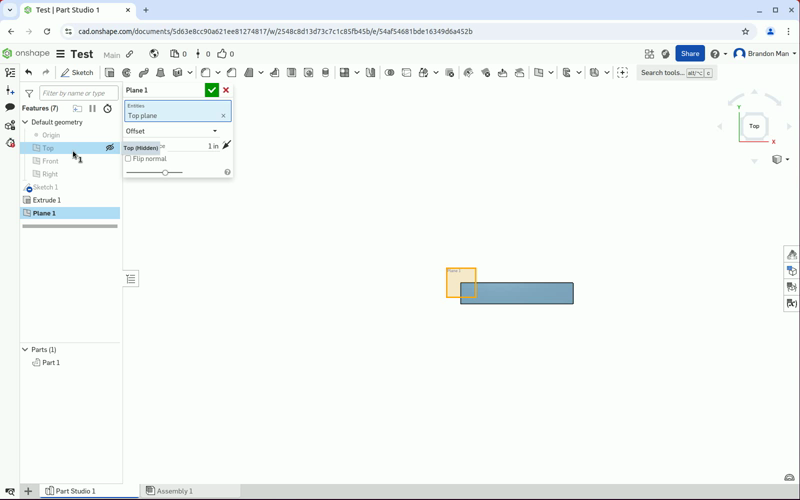
key(tab, 2)
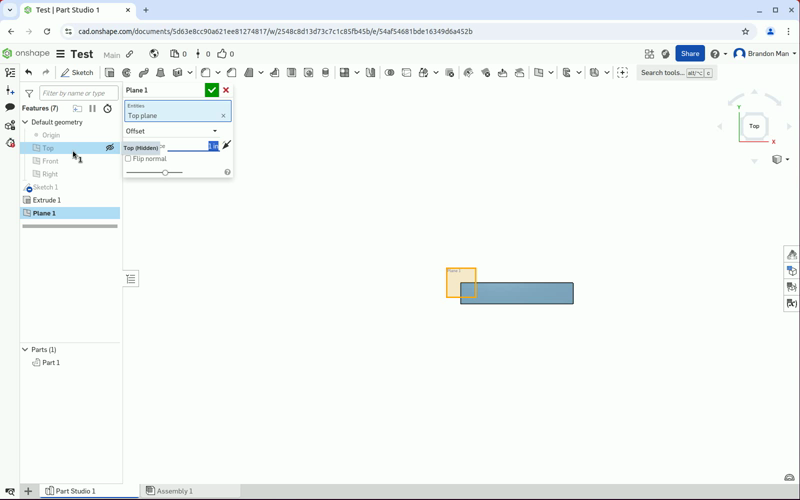
text(2.65)
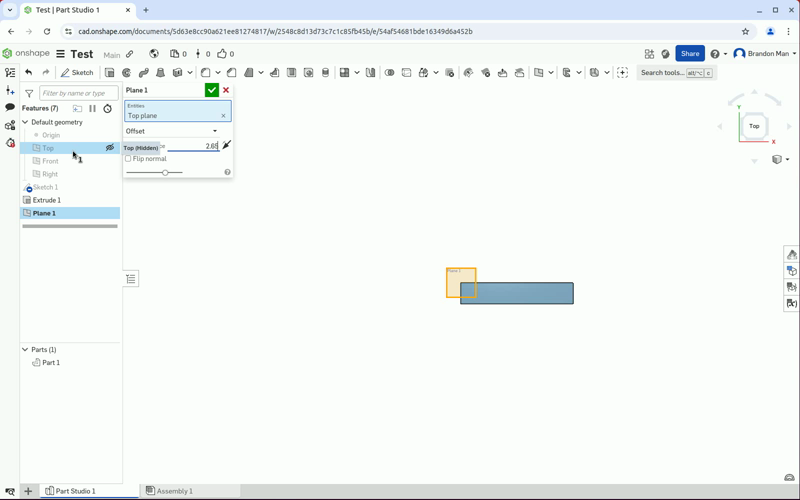
key(enter, 2)
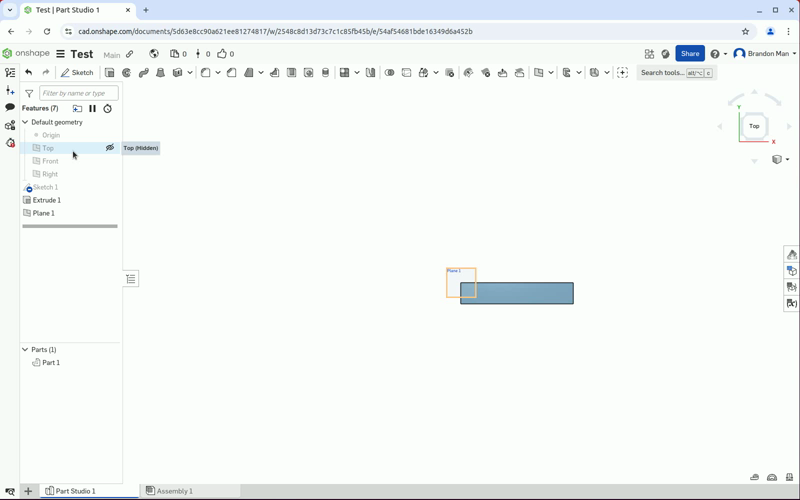
key(shift+s)
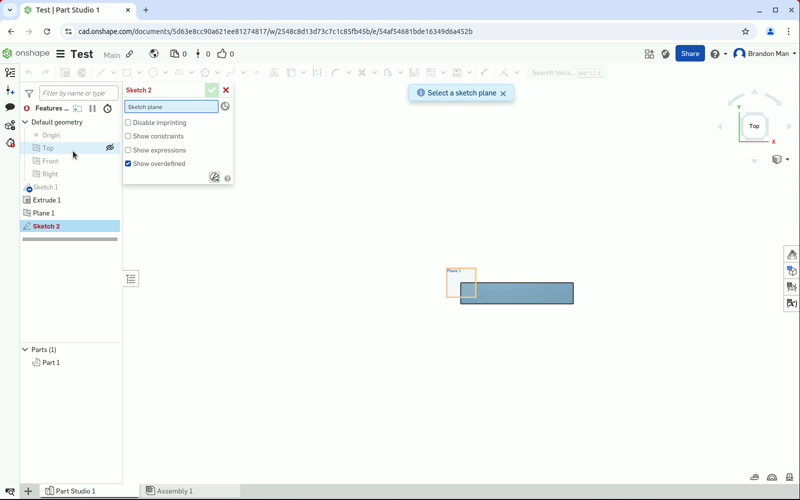
mouse_move(73, 215)
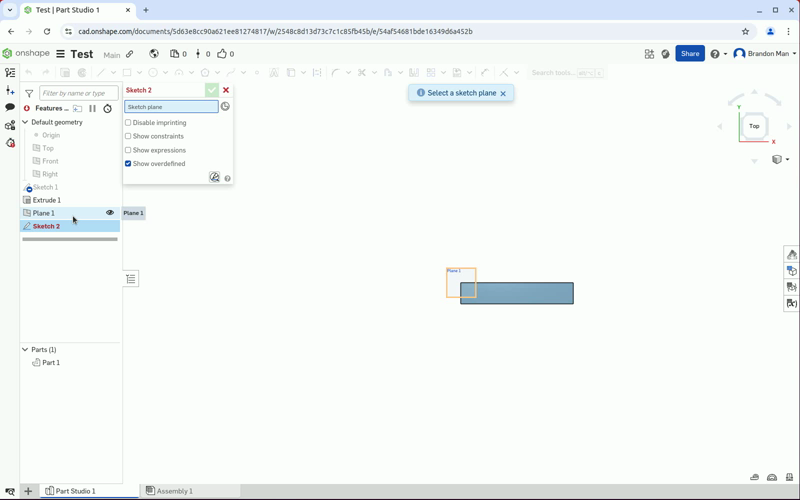
click(73, 215)
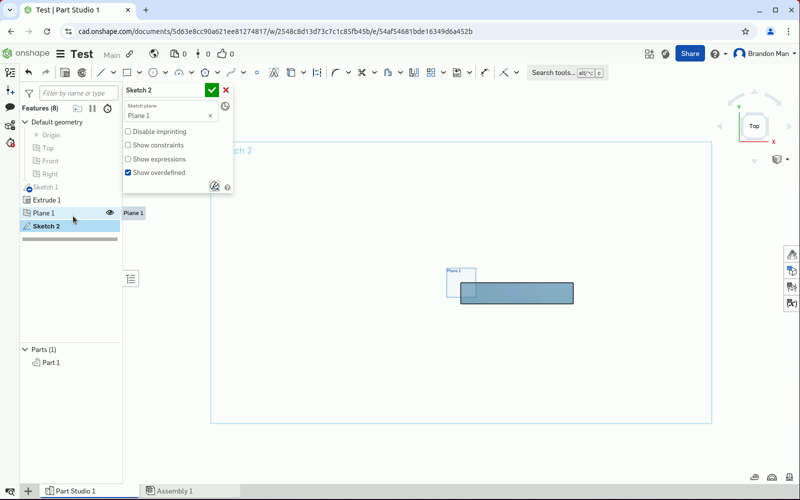
mouse_move(73, 352)
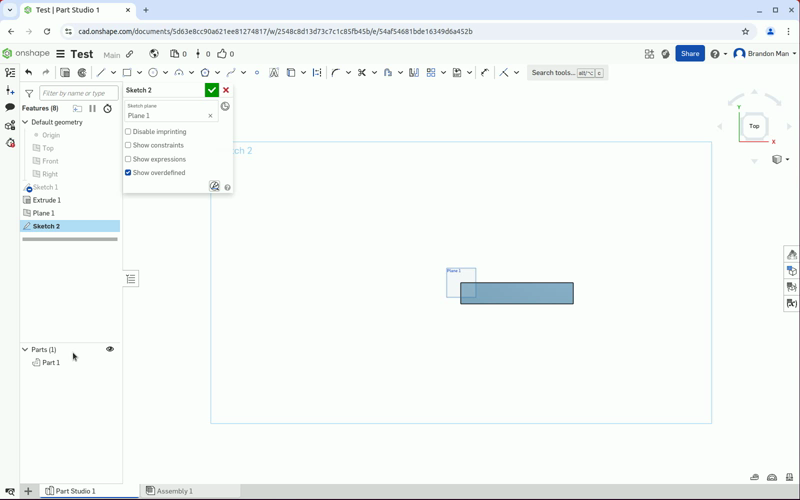
key(y)
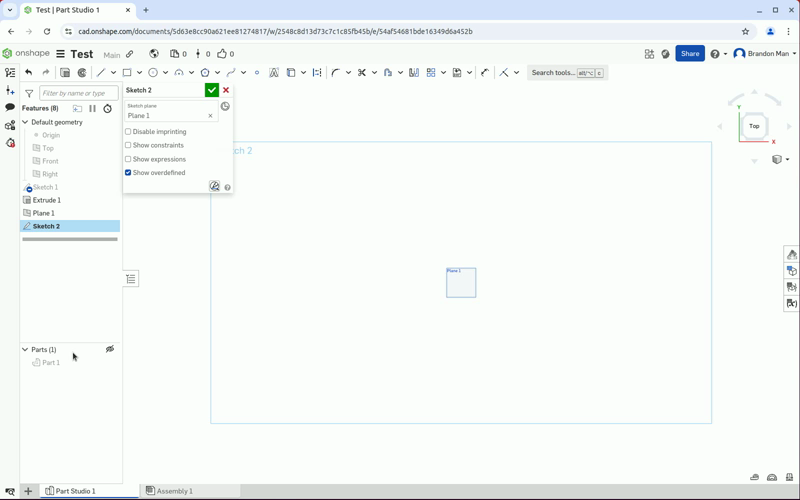
key(c)
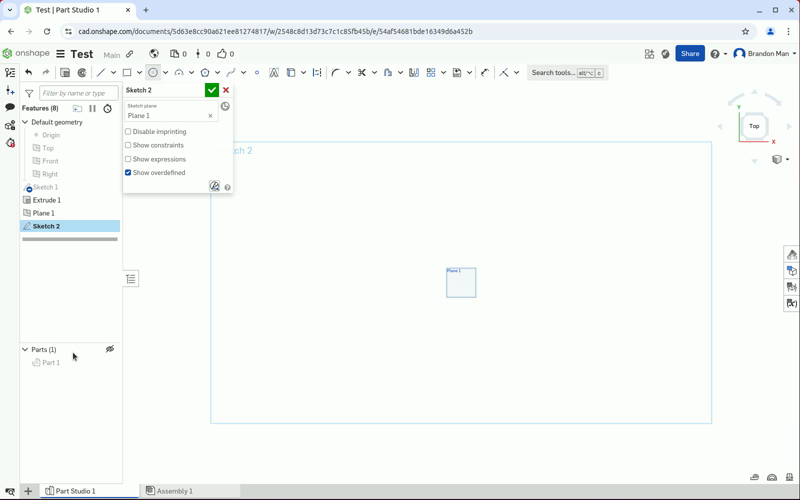
key_down(shift)
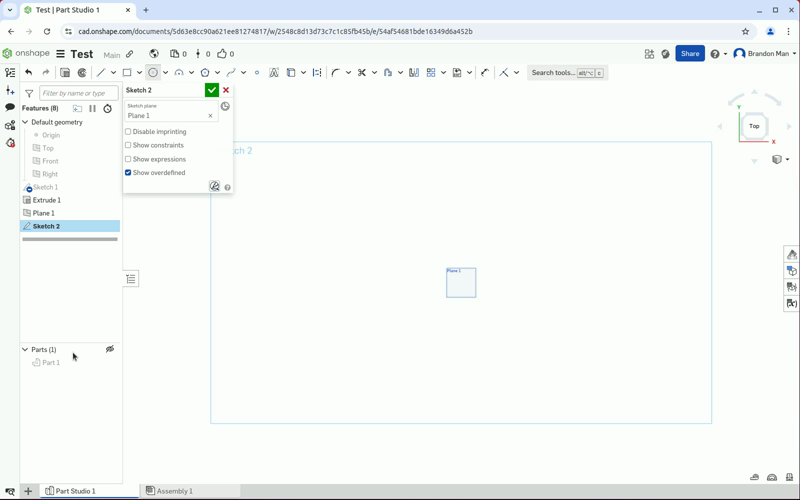
mouse_move(465, 290)
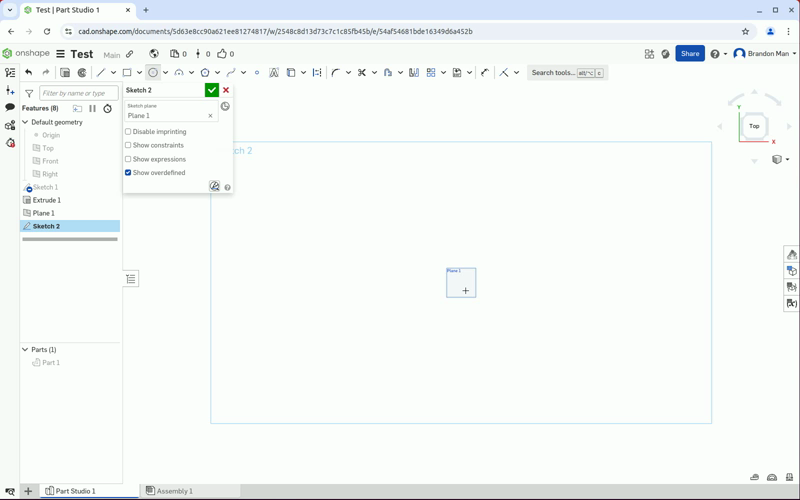
click(465, 290)
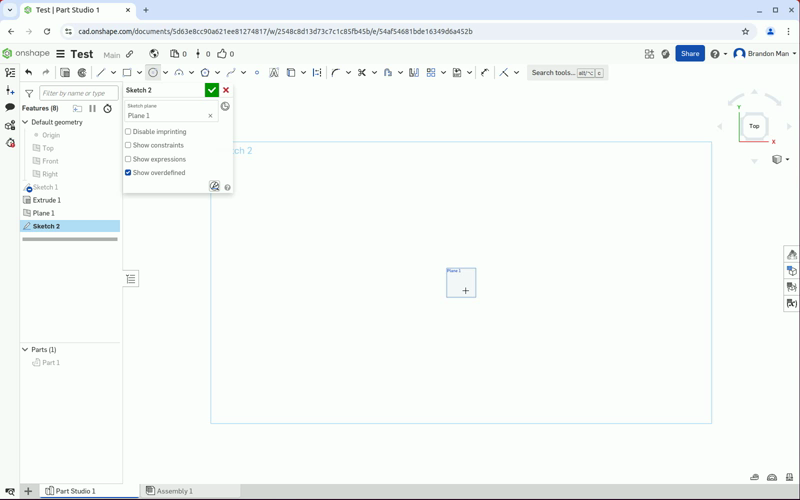
key_up(shift)
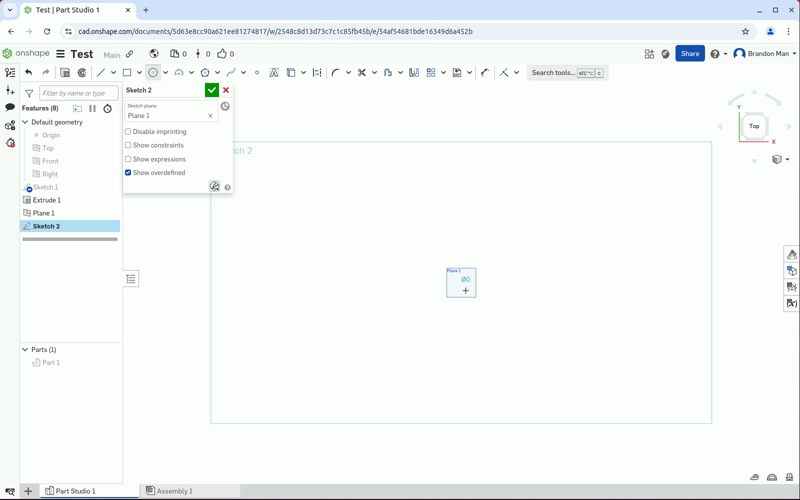
mouse_move(469, 290)
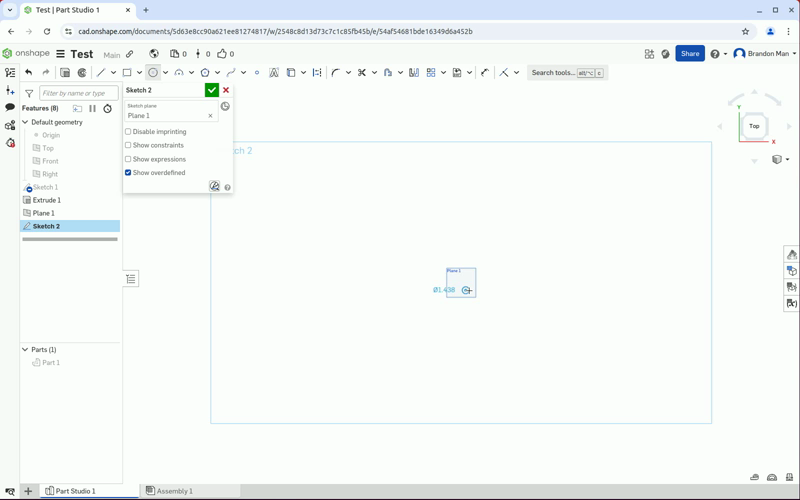
click(469, 290)
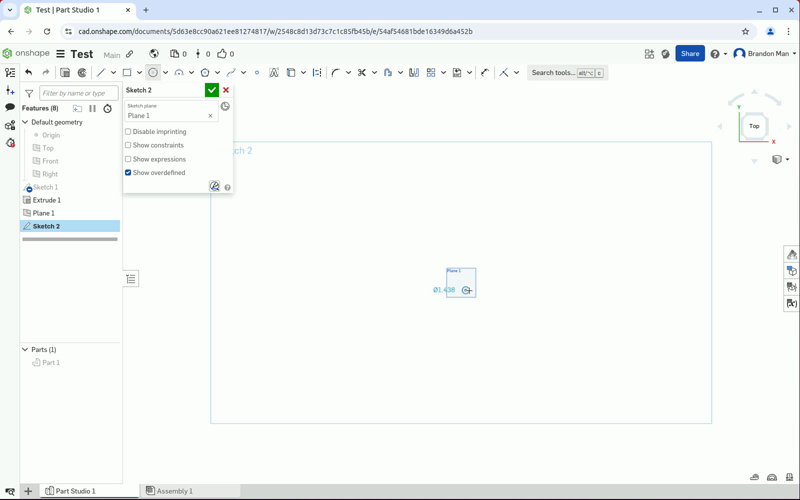
key(esc)
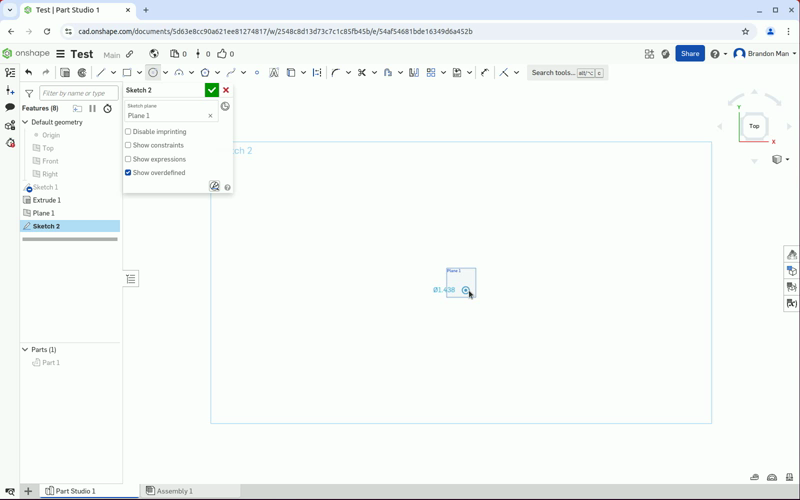
mouse_move(464, 287)
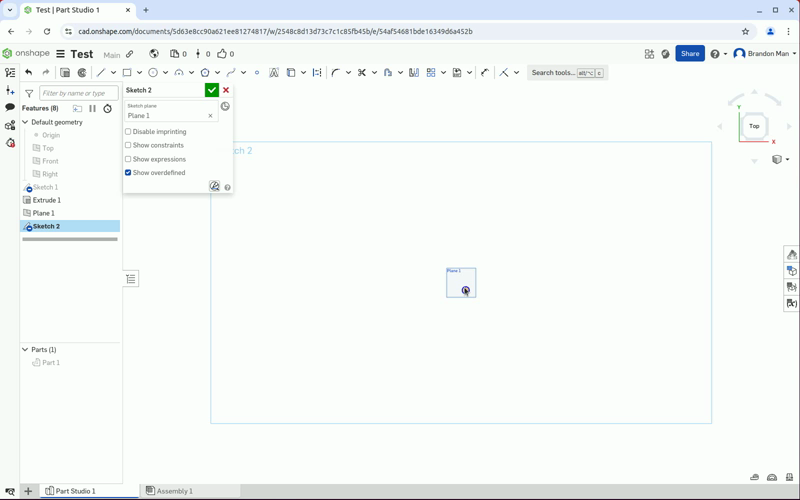
scroll(6)
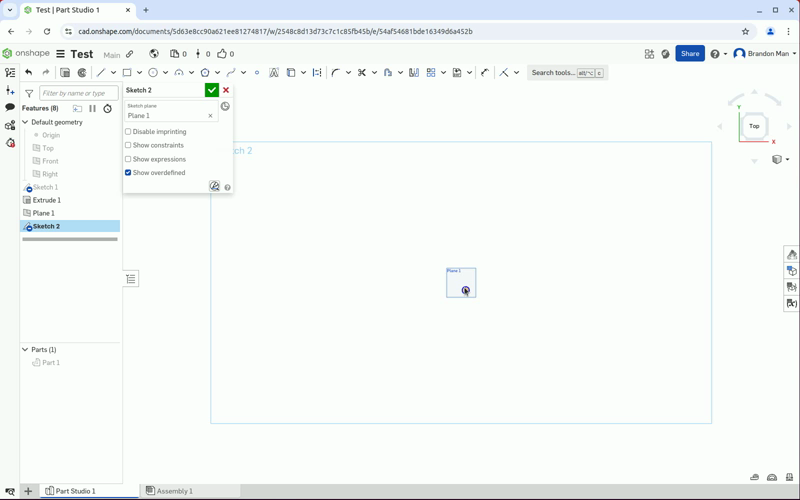
scroll(6)
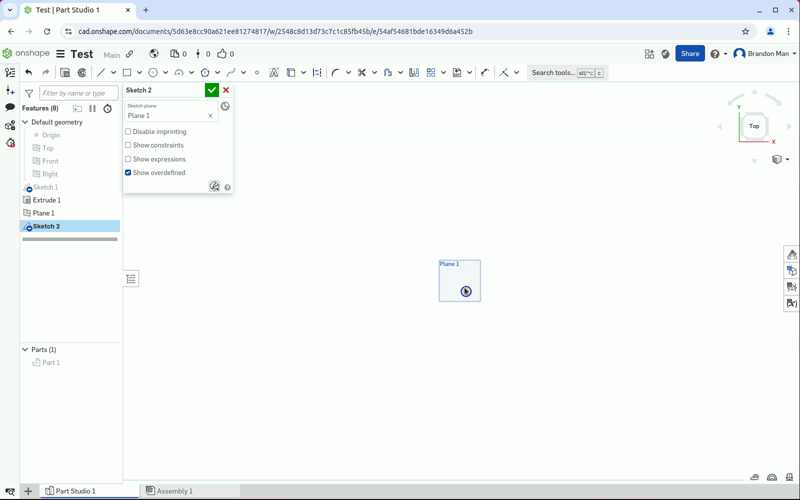
scroll(6)
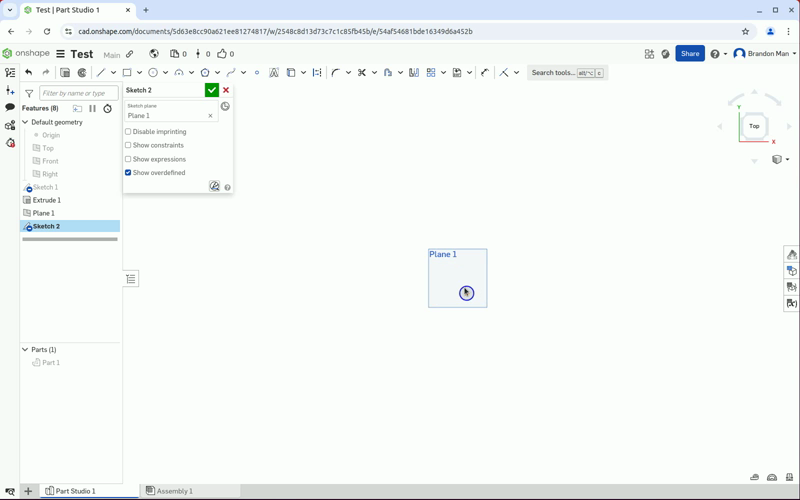
scroll(6)
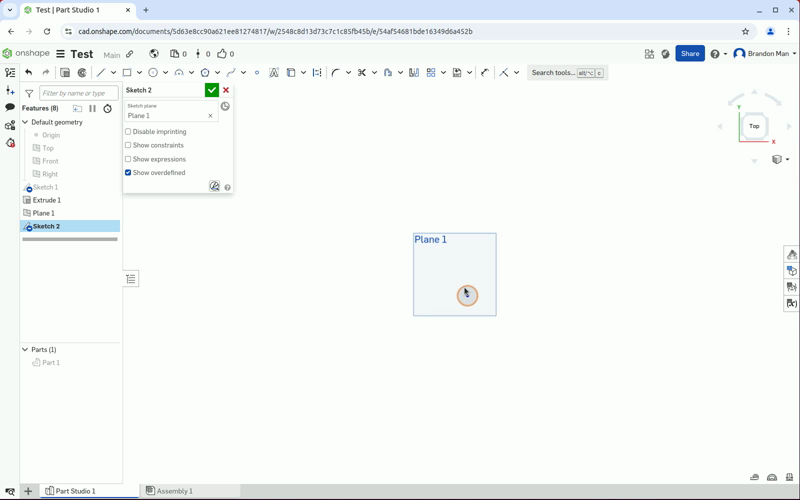
scroll(6)
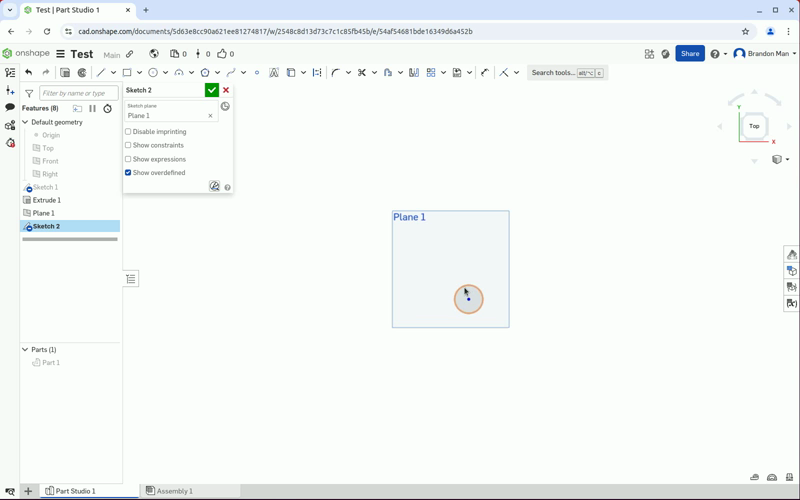
scroll(6)
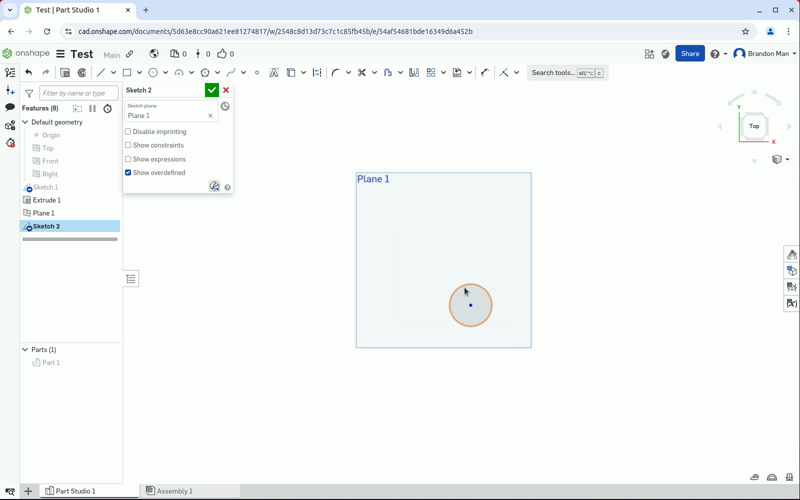
scroll(6)
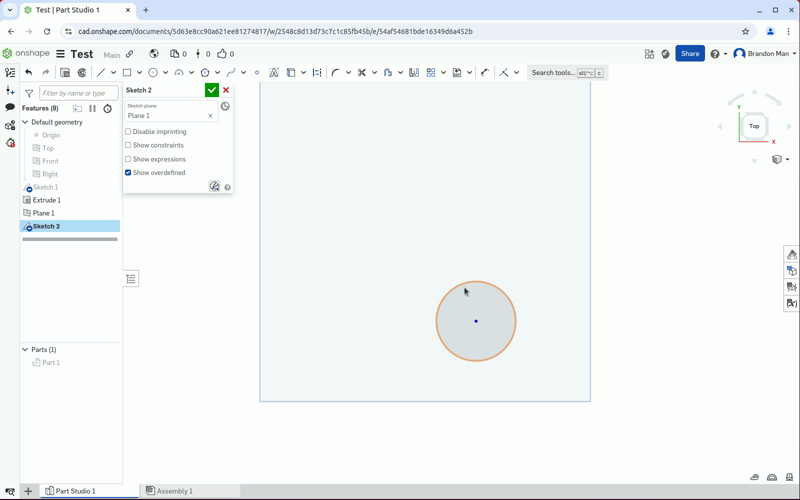
click(464, 287)
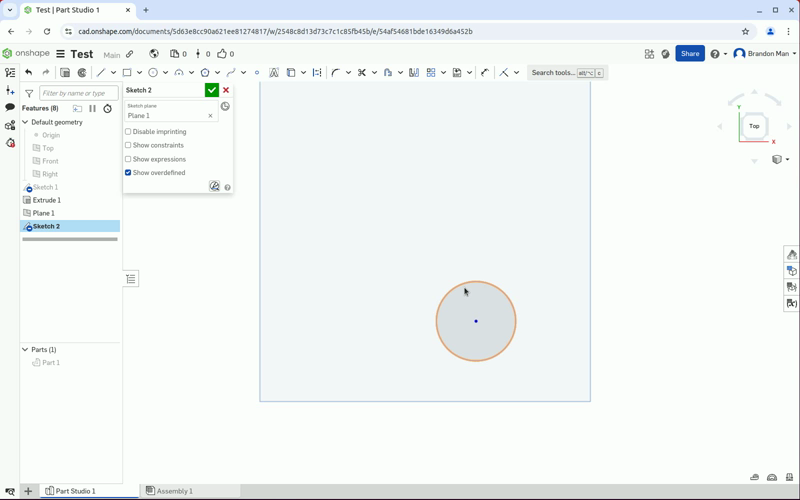
scroll(-6)
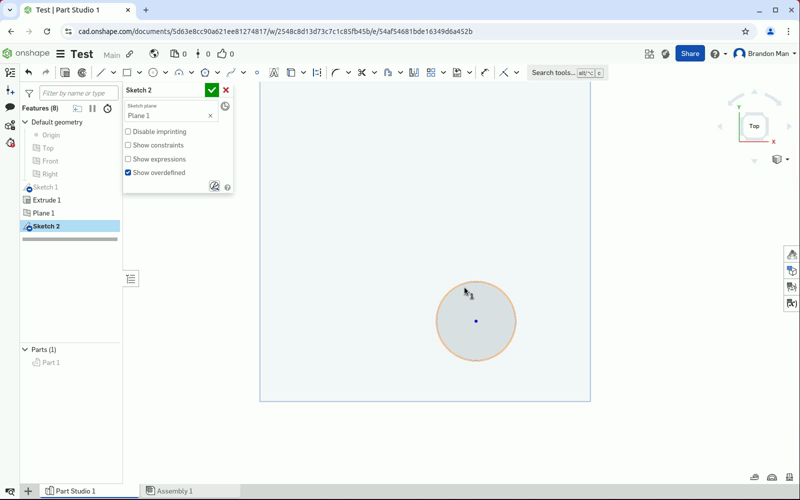
scroll(-6)
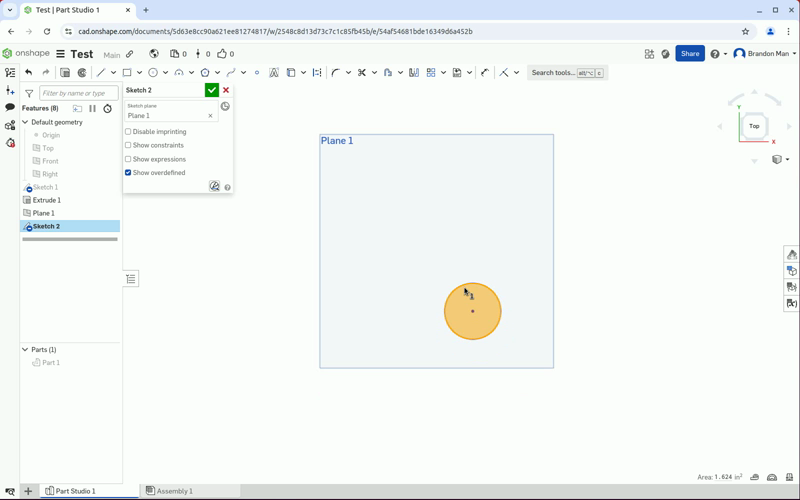
scroll(-6)
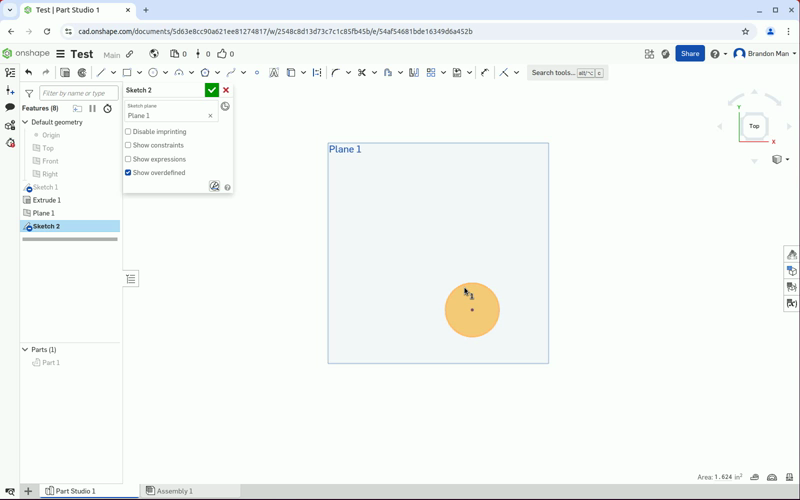
scroll(-6)
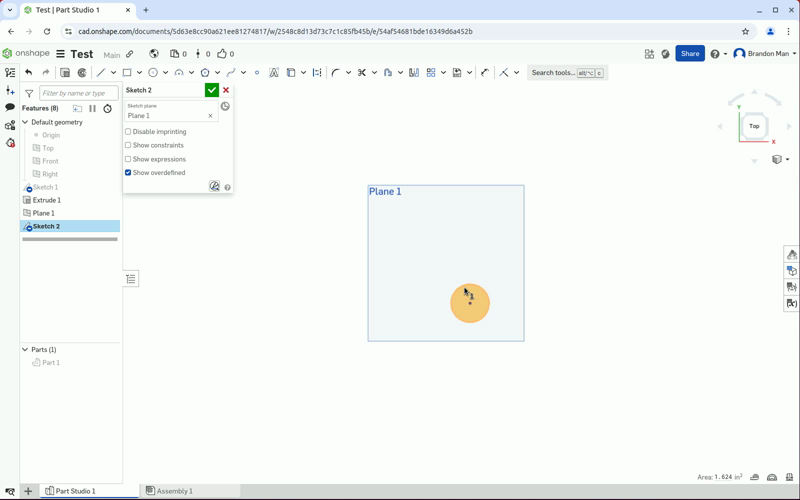
scroll(-6)
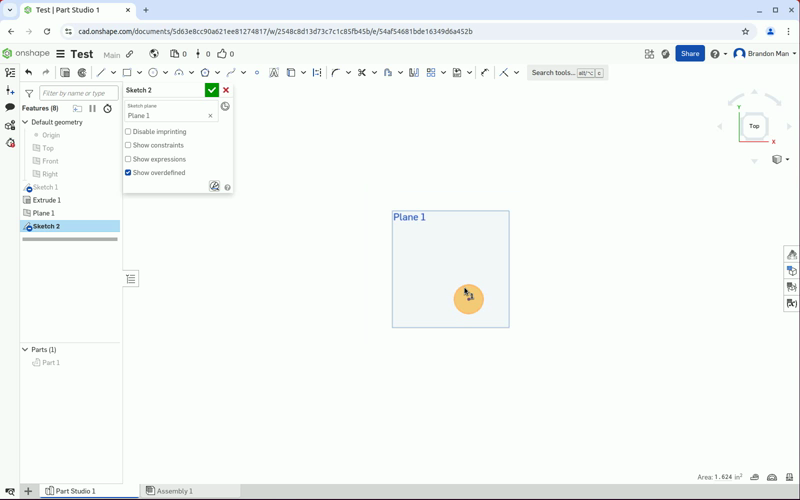
scroll(-6)
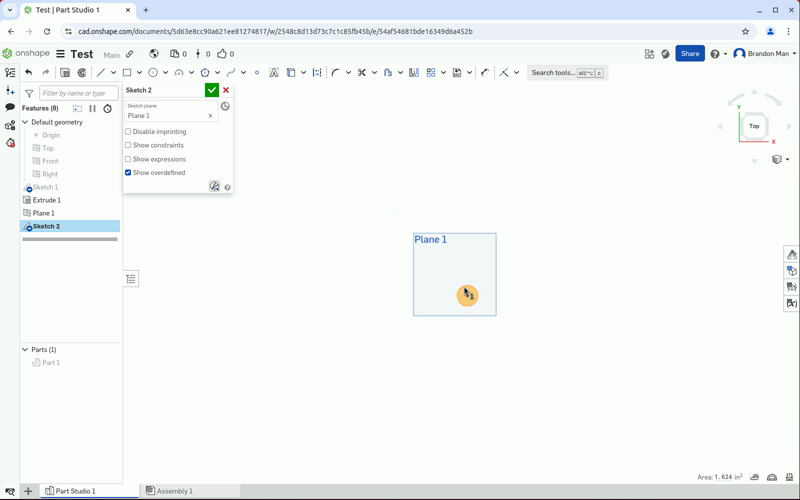
scroll(-6)
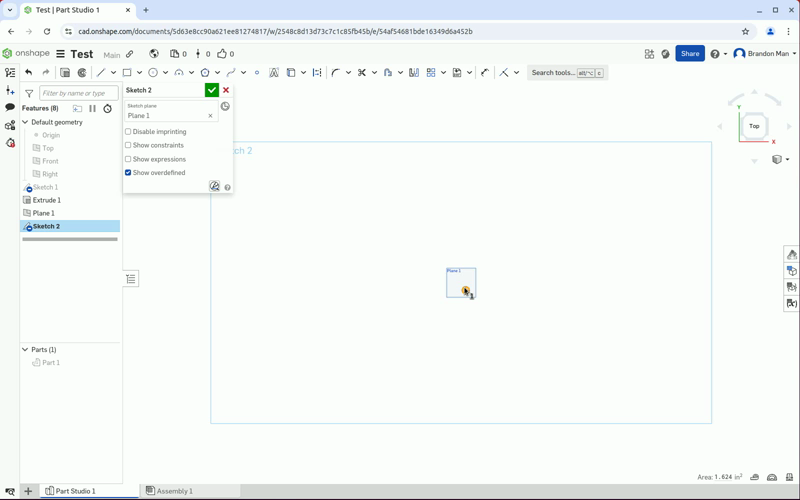
mouse_move(73, 352)
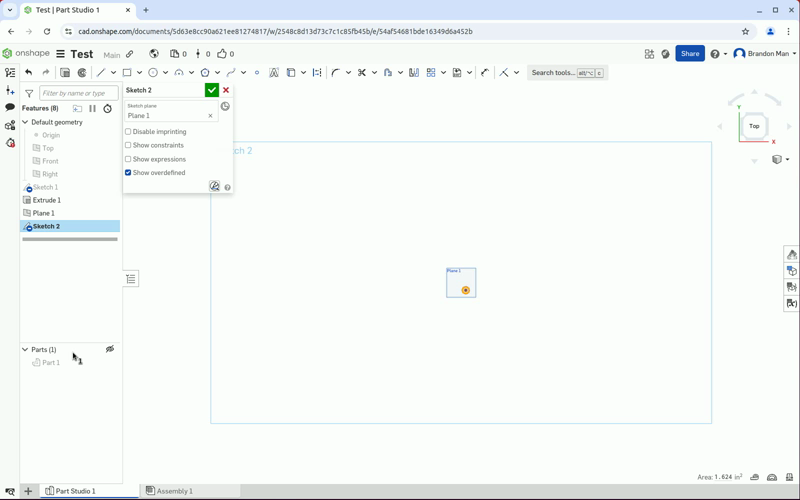
key(shift+y)
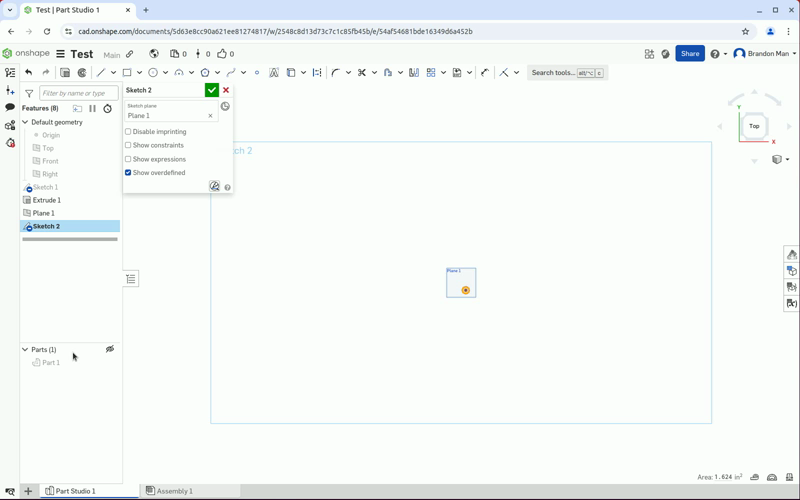
key(shift+e)
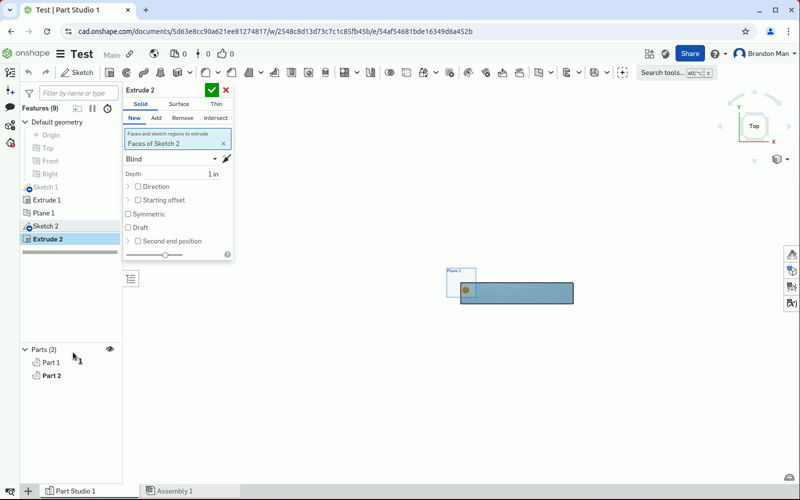
mouse_move(143, 106)
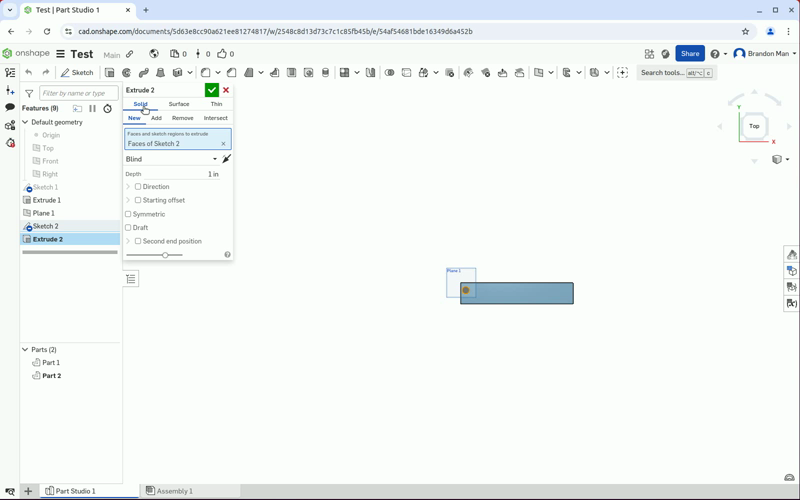
click(143, 106)
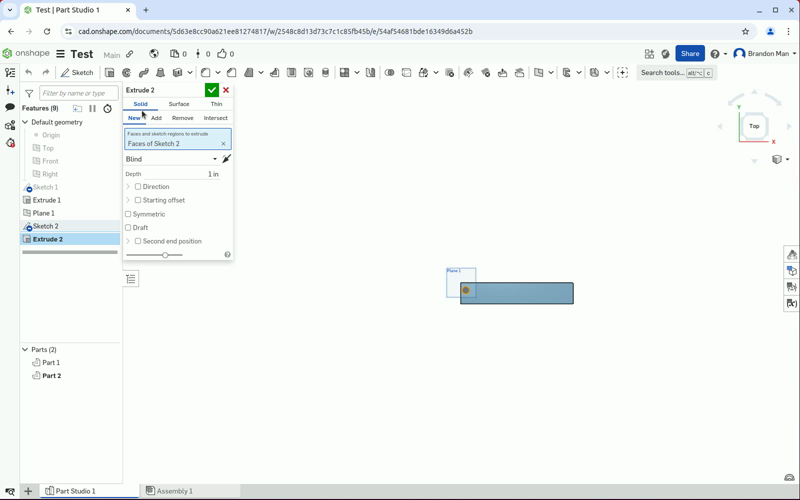
mouse_move(137, 120)
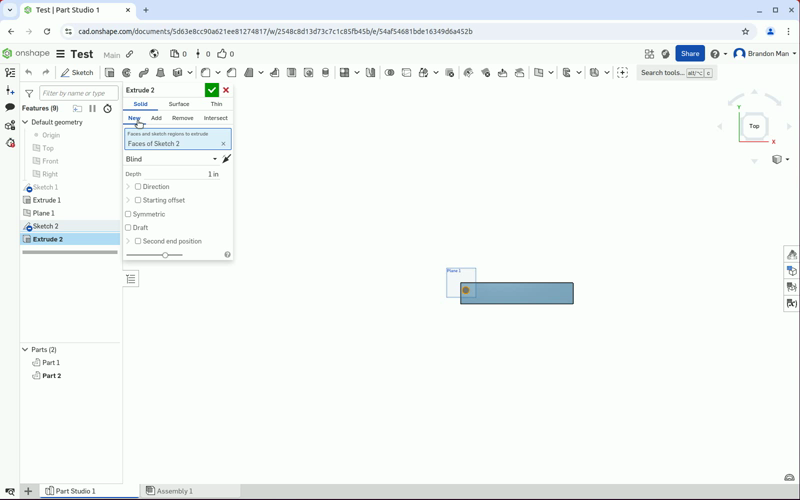
click(137, 120)
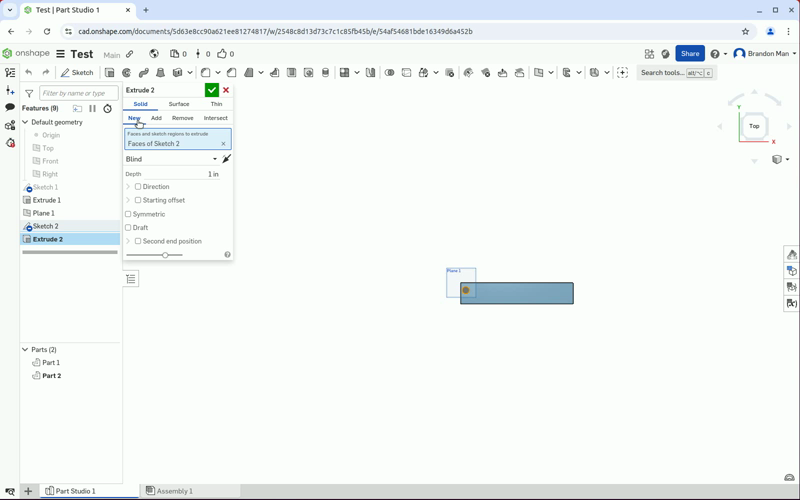
key(tab, 4)
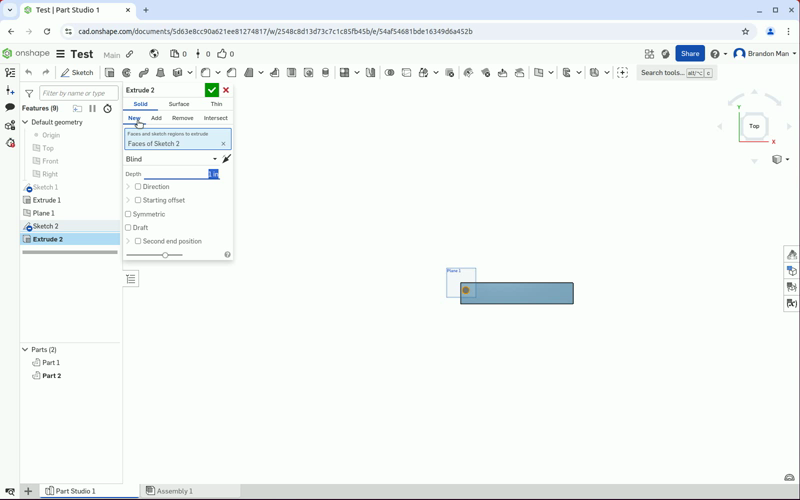
text(5.055)
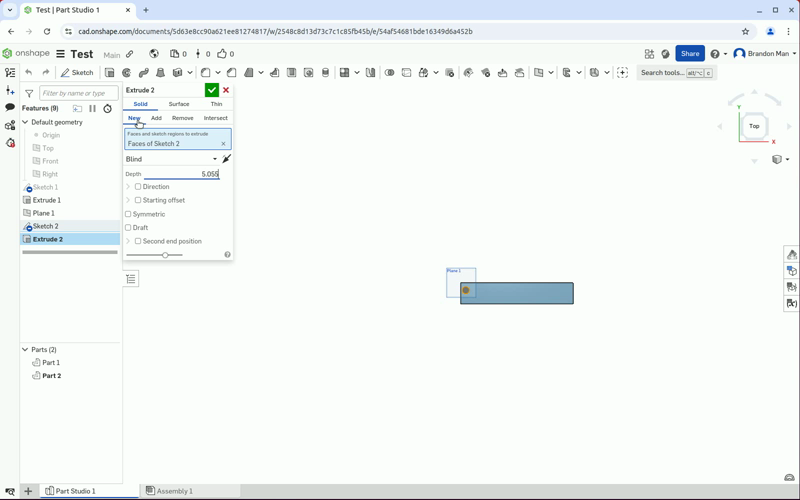
key(enter)
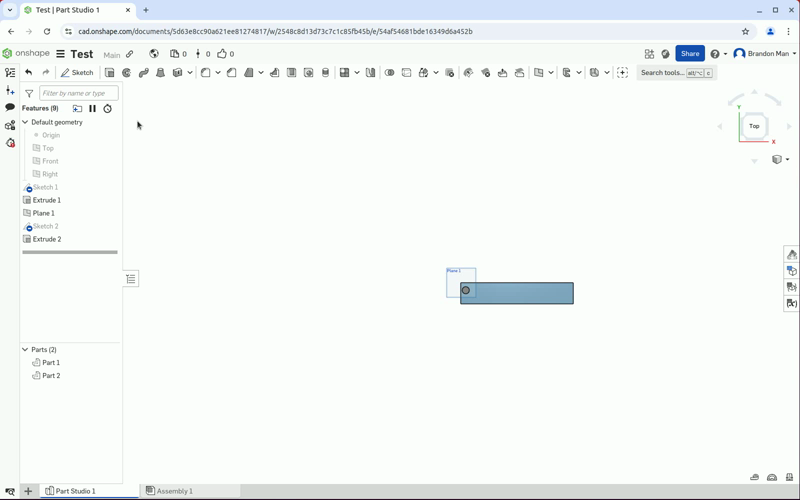
key(shift+h)
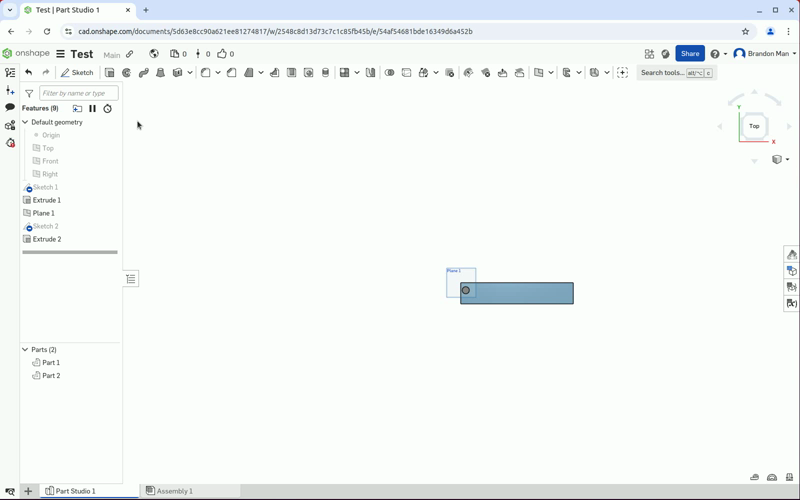
key(shift+h)
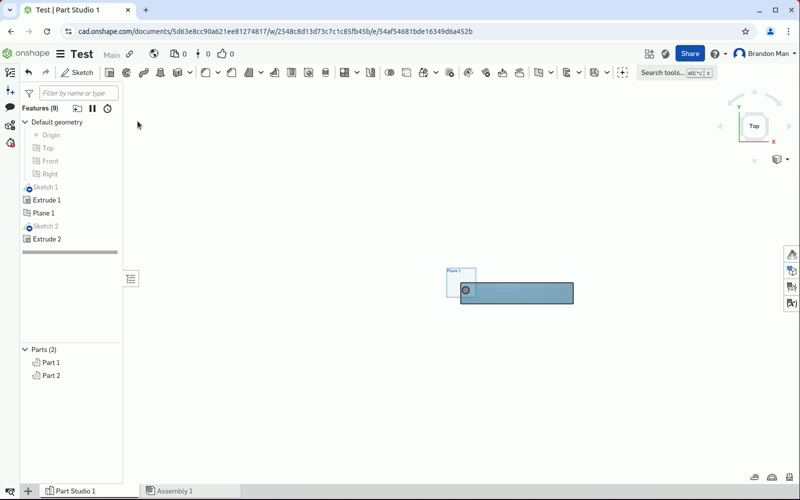
mouse_move(73, 189)
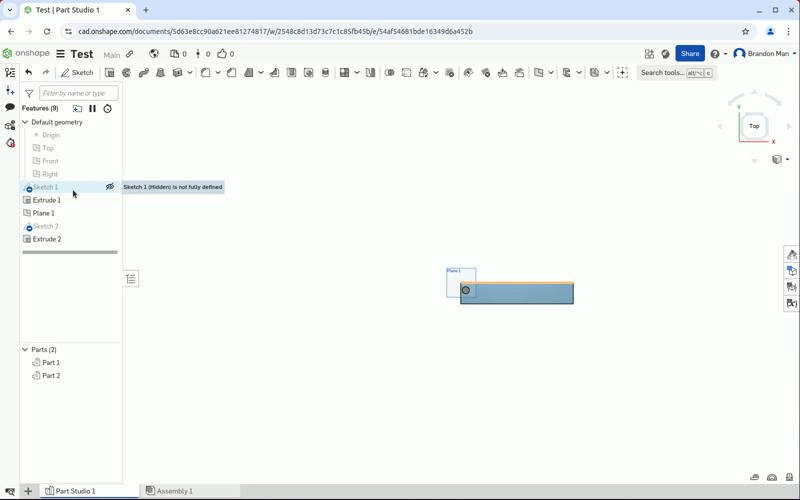
click(73, 189)
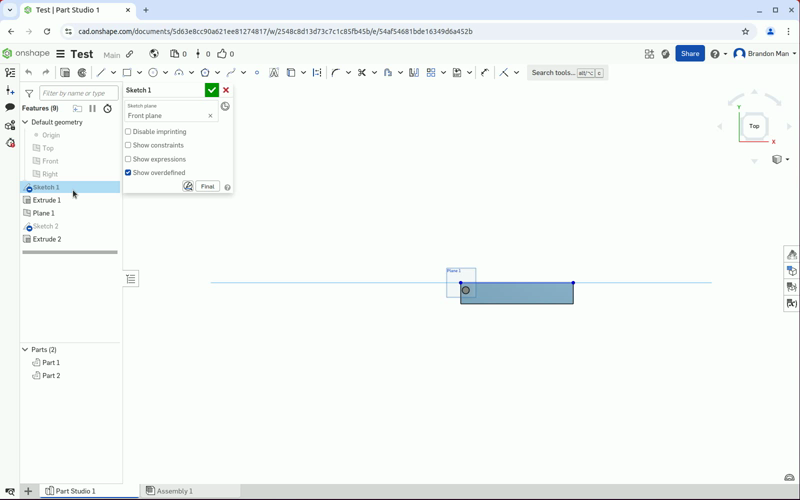
mouse_move(229, 92)
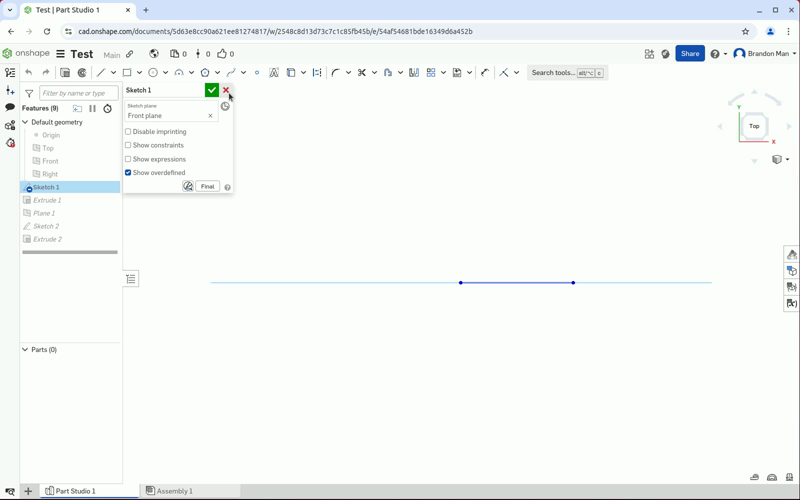
click(229, 92)
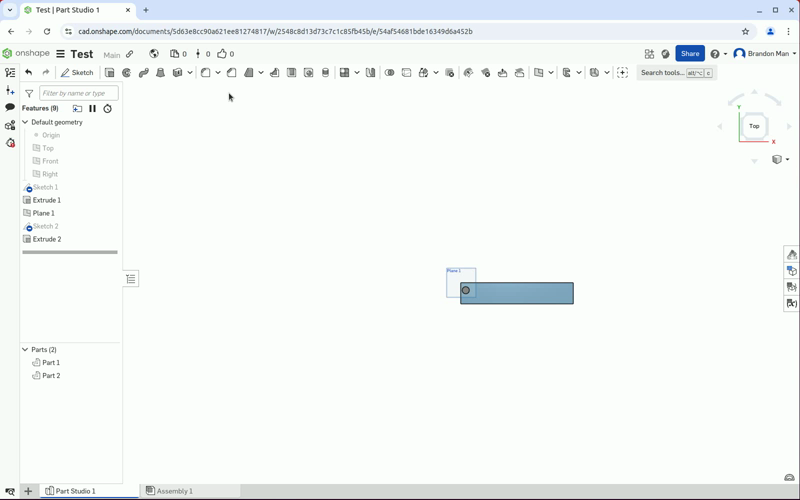
key(shift+s)
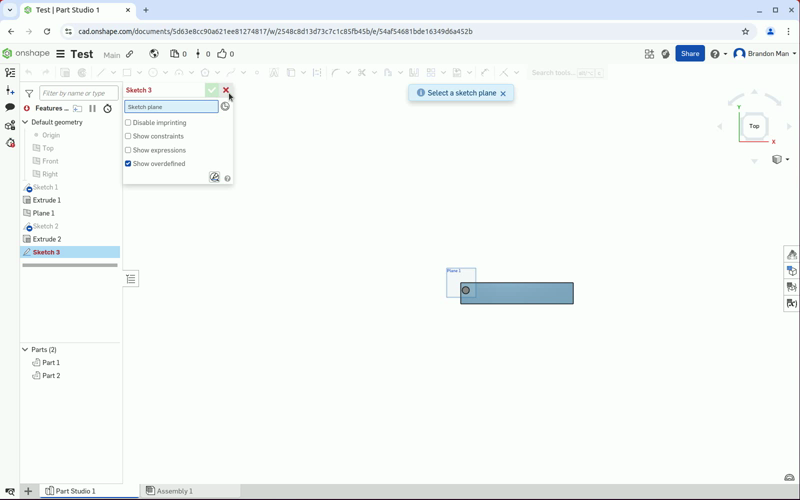
mouse_move(73, 215)
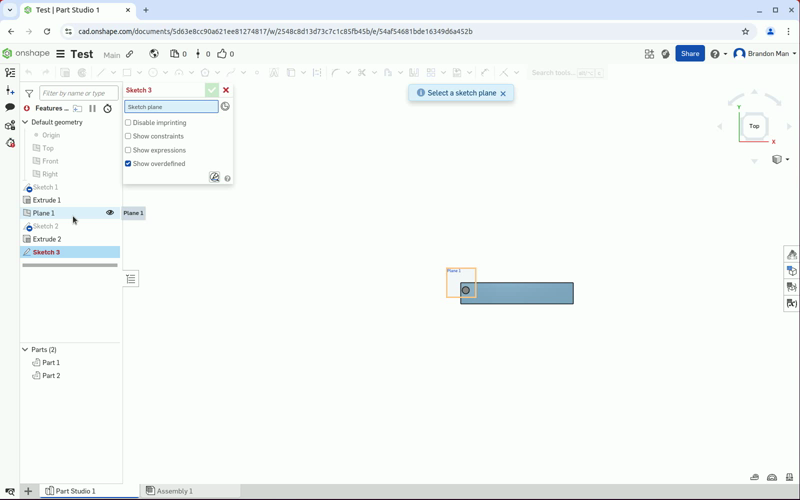
click(73, 215)
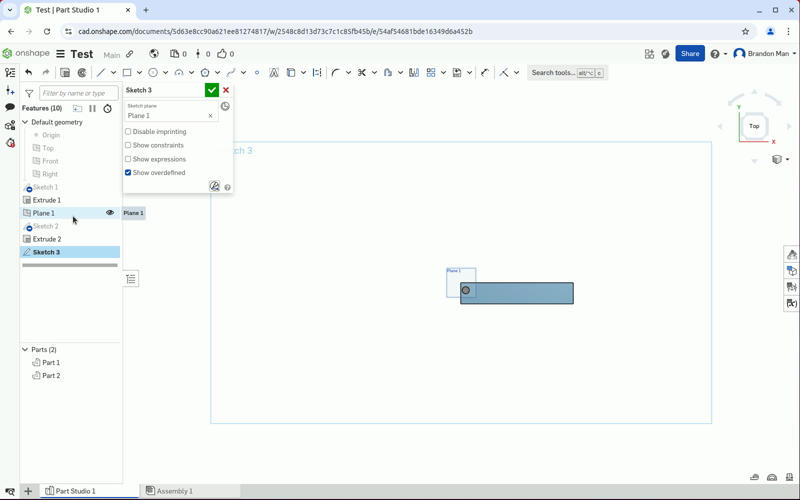
mouse_move(73, 352)
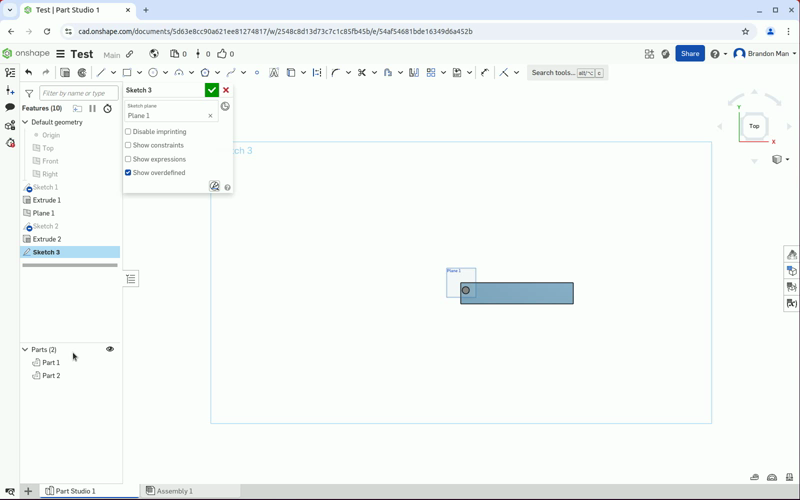
key(y)
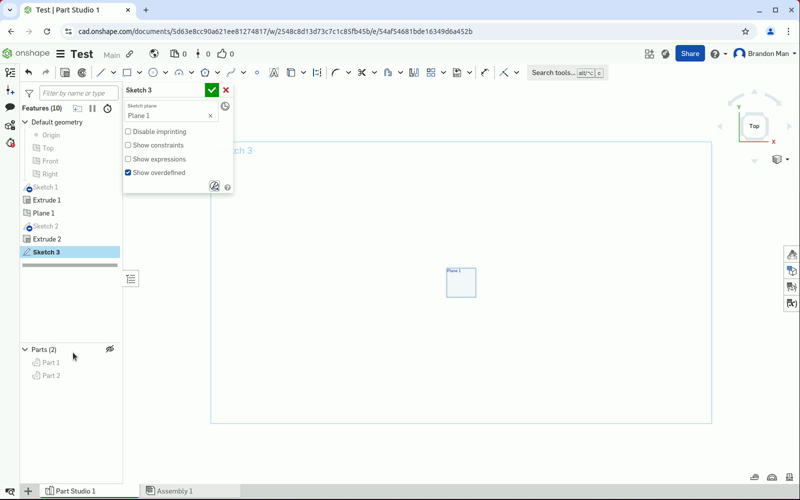
key(c)
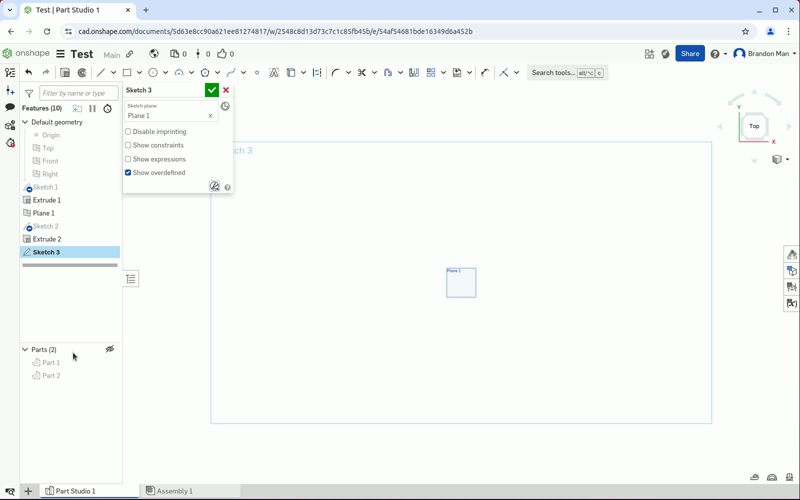
key_down(shift)
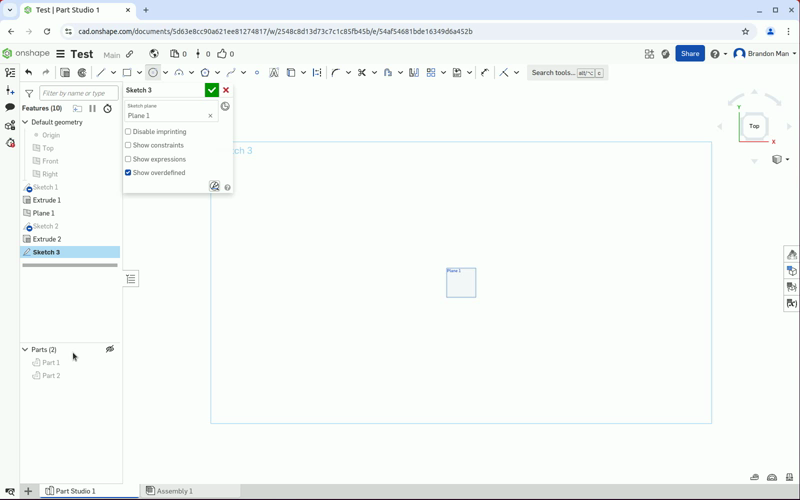
mouse_move(569, 290)
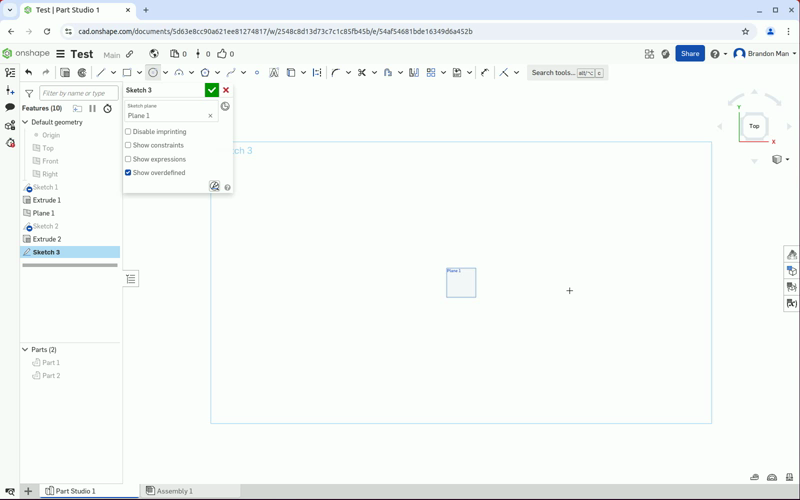
click(569, 290)
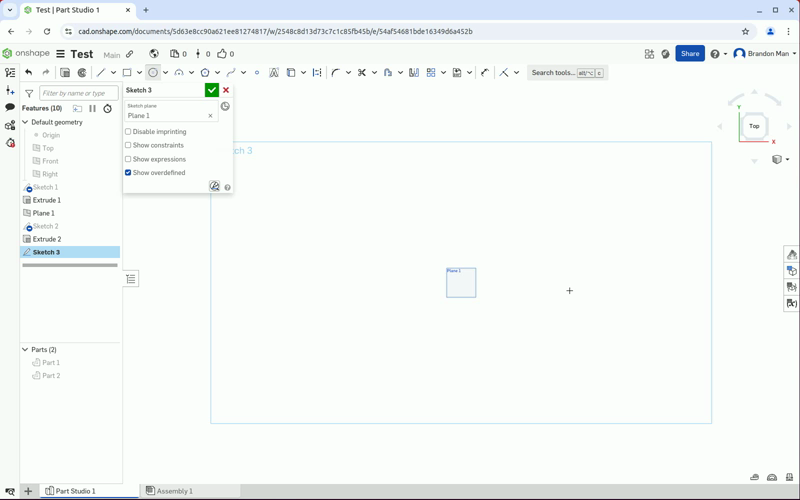
key_up(shift)
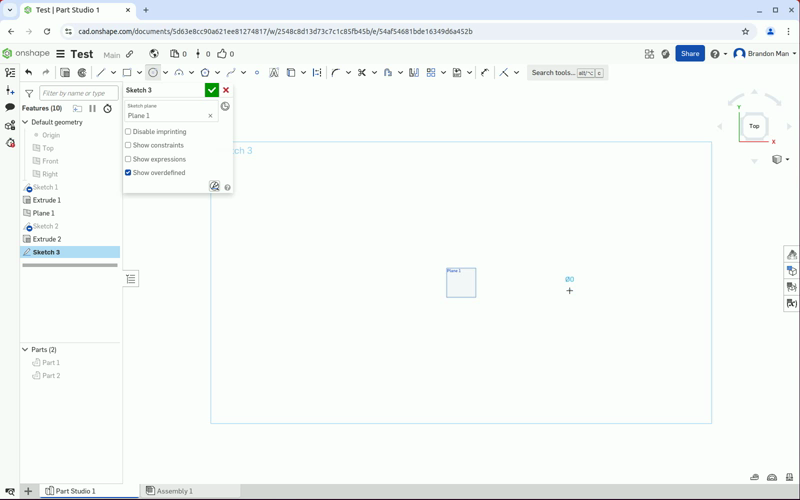
mouse_move(573, 290)
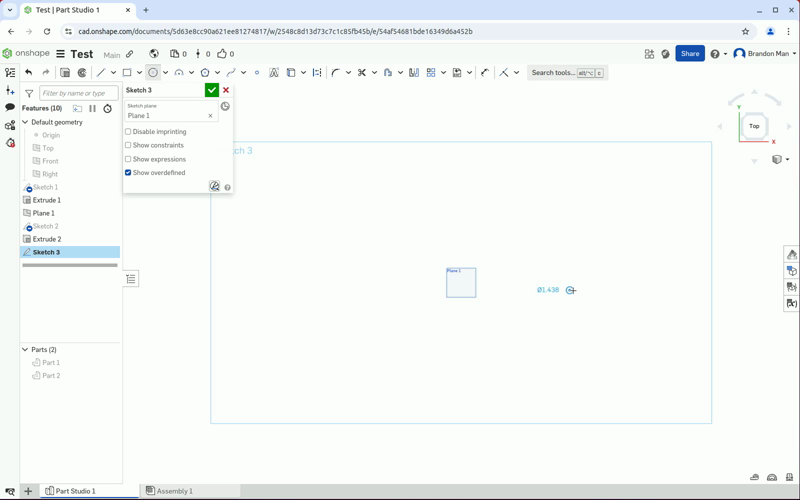
click(573, 290)
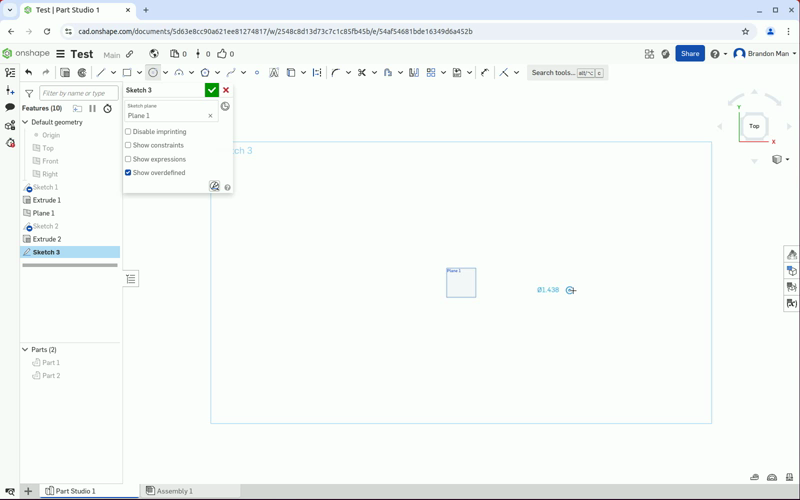
key(esc)
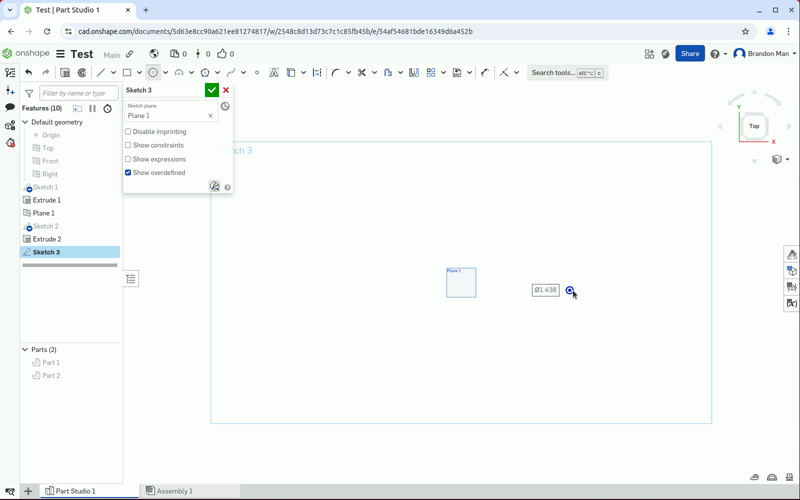
mouse_move(567, 290)
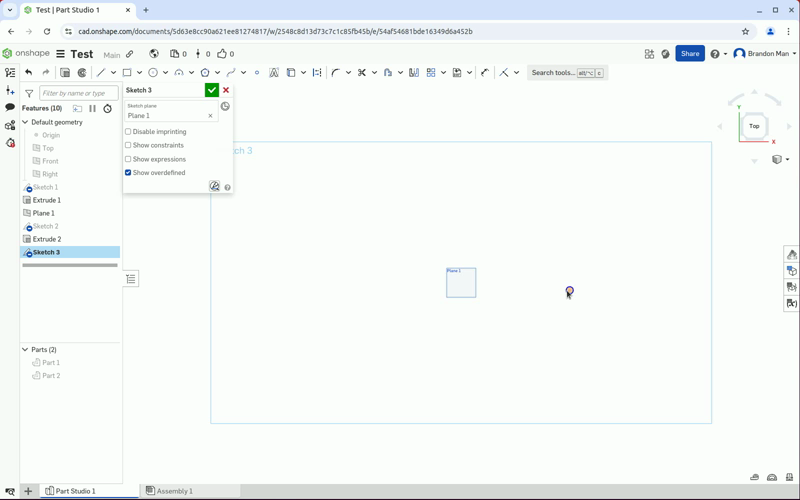
scroll(6)
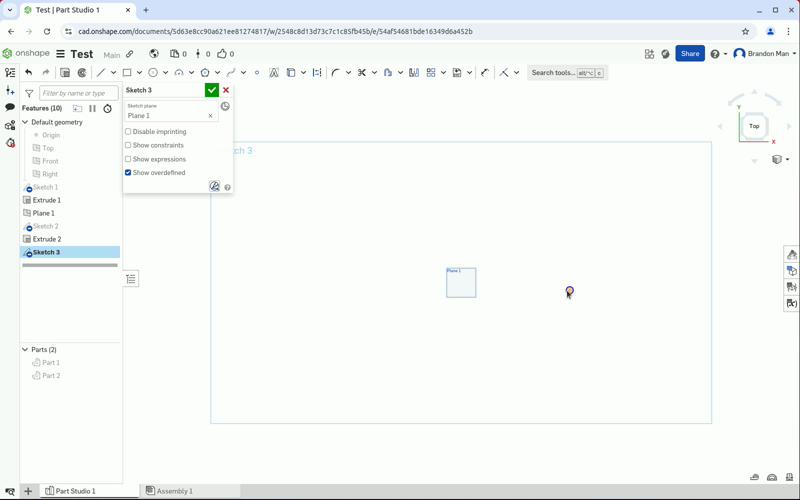
scroll(6)
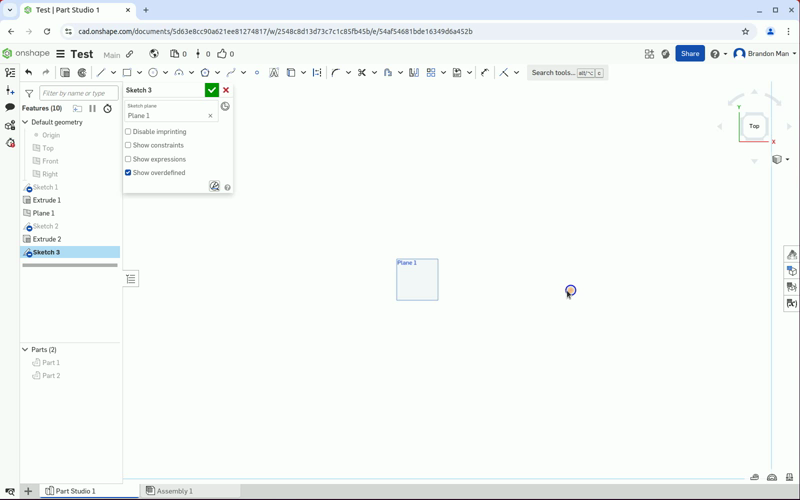
scroll(6)
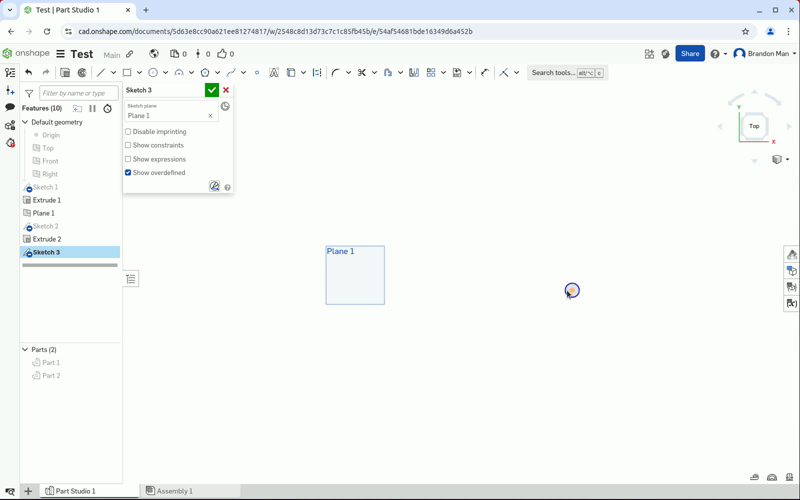
scroll(6)
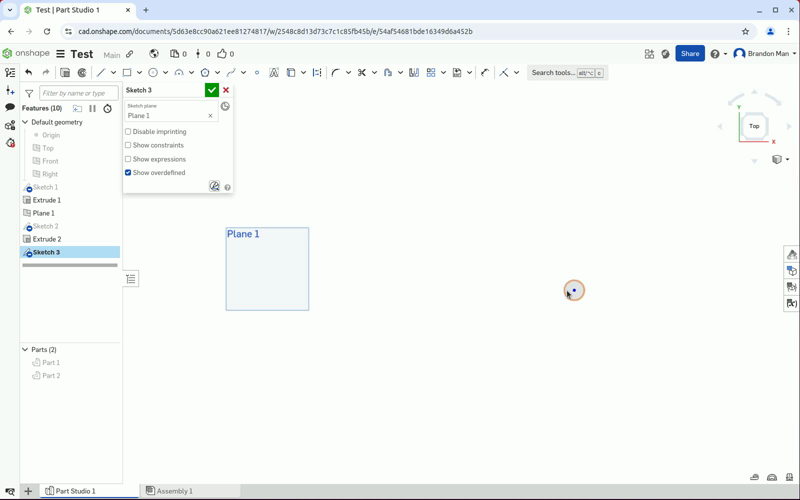
scroll(6)
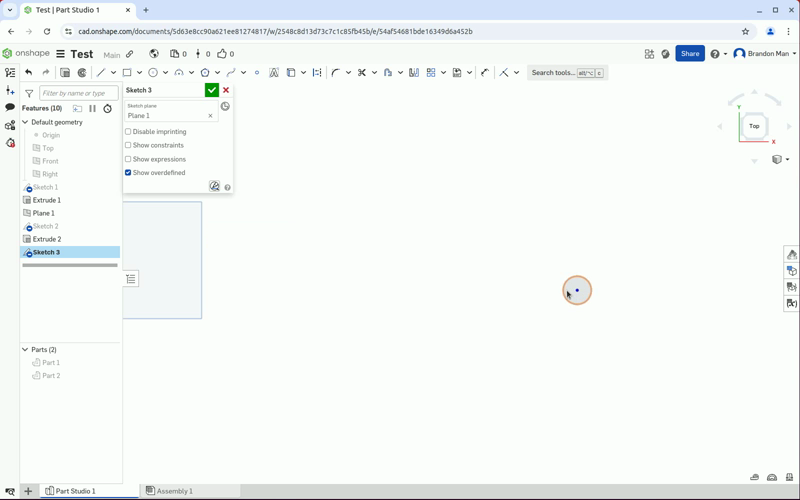
scroll(6)
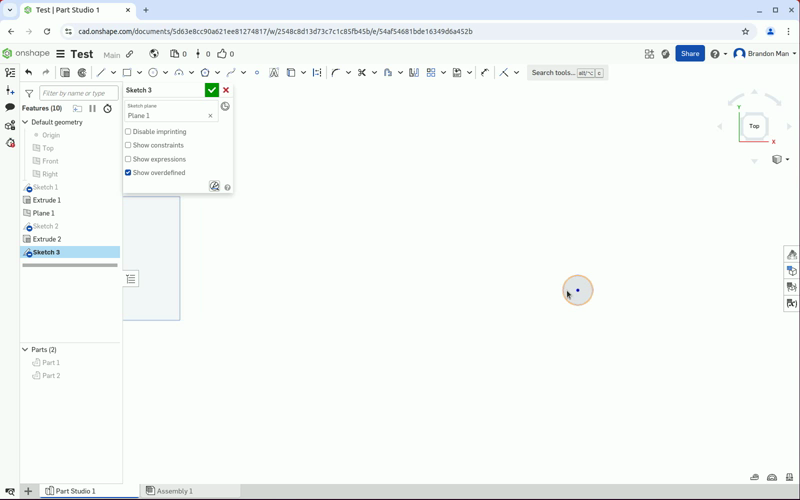
scroll(6)
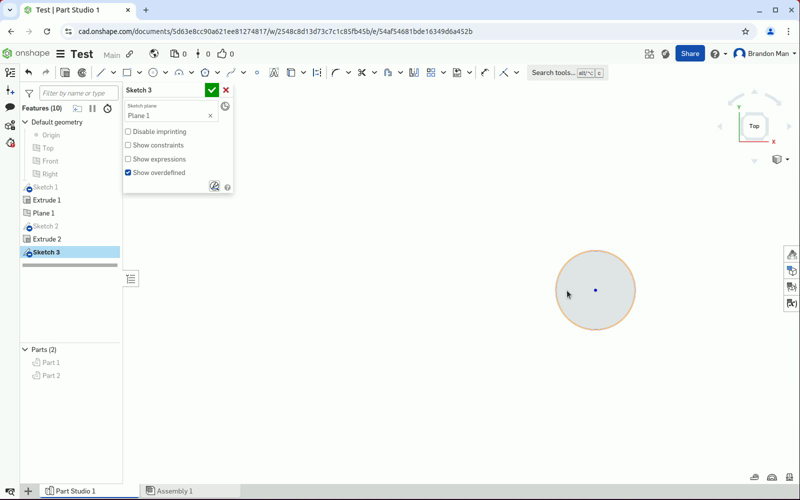
click(567, 290)
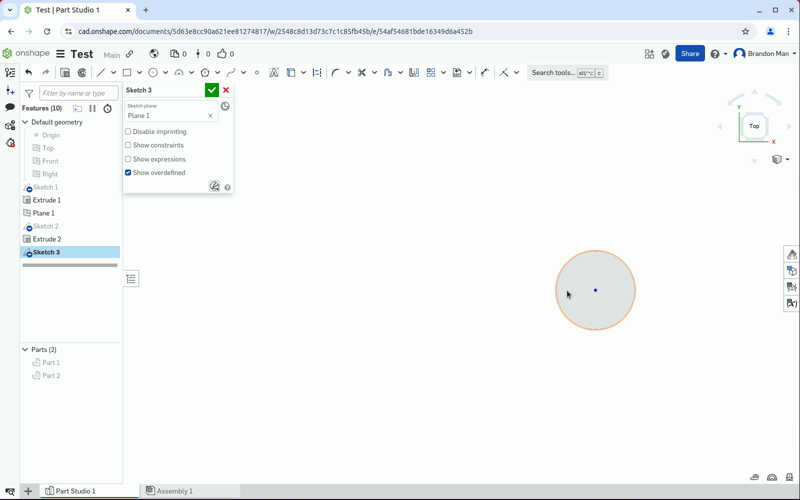
scroll(-6)
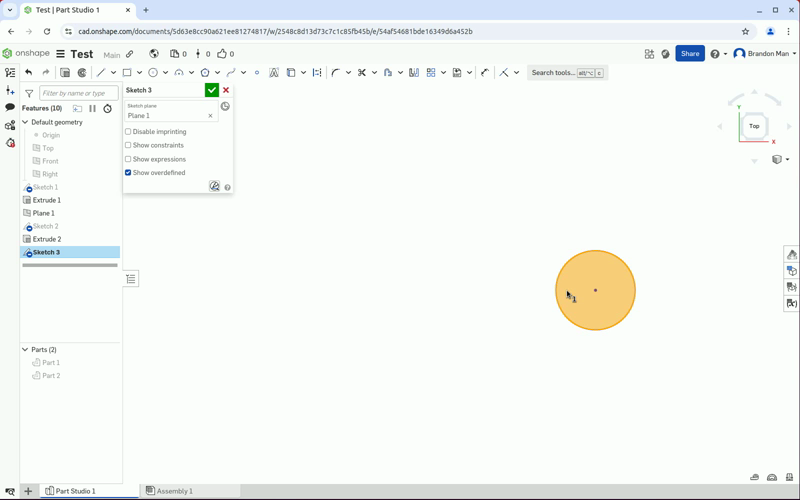
scroll(-6)
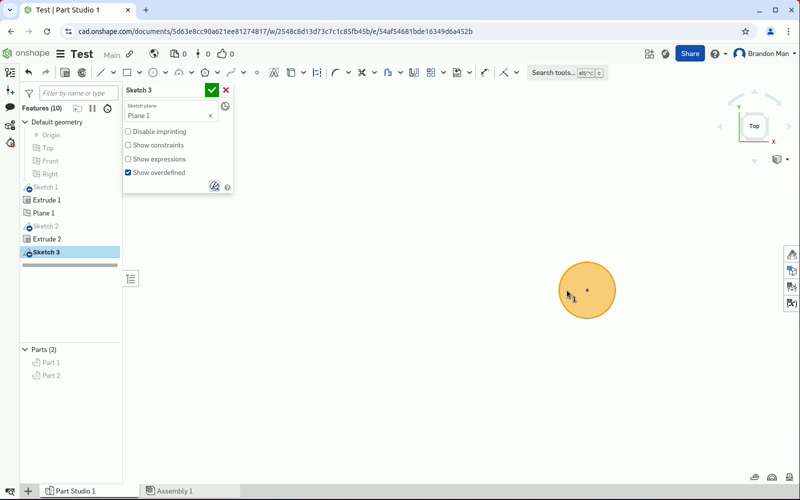
scroll(-6)
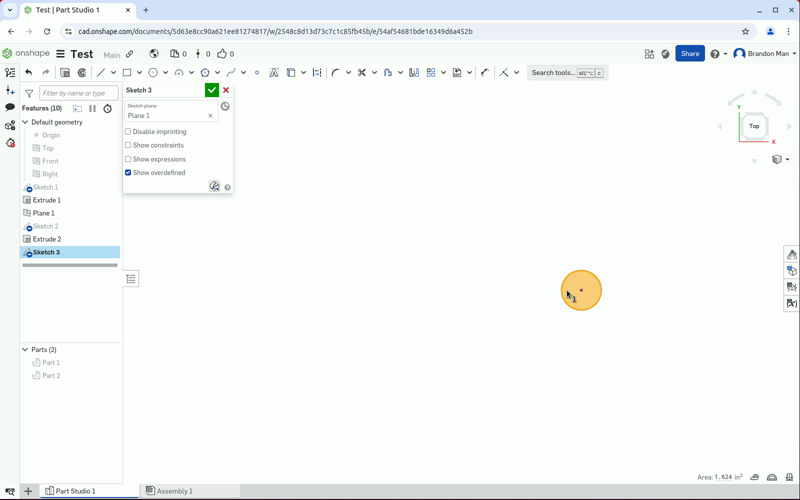
scroll(-6)
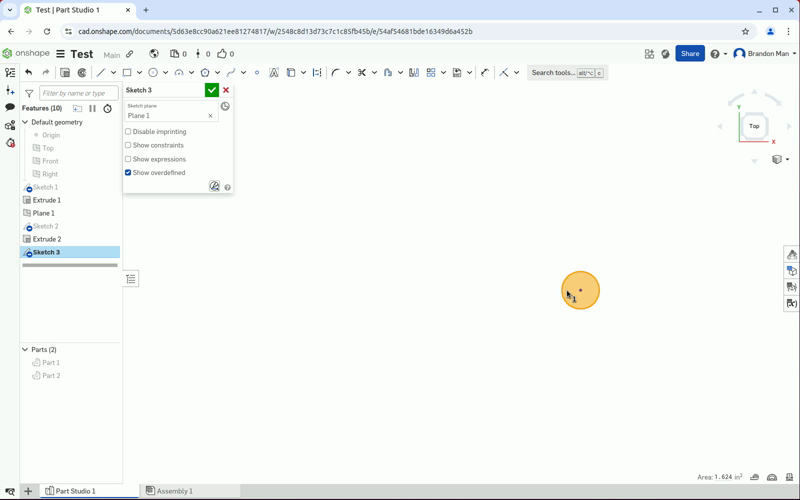
scroll(-6)
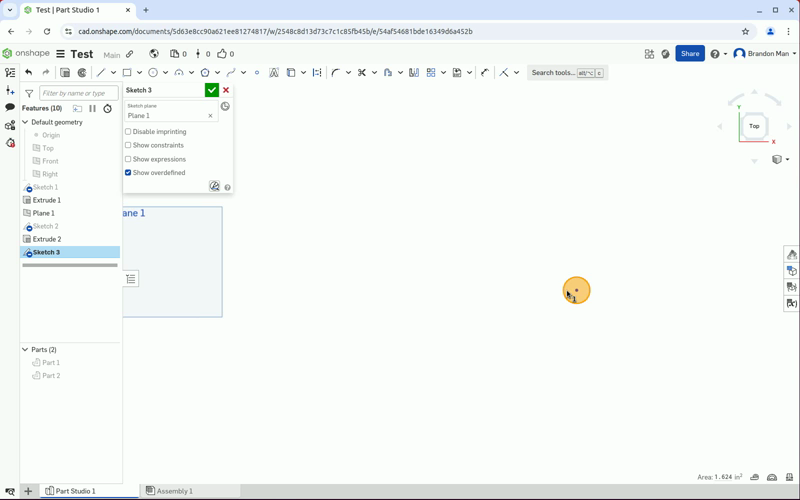
scroll(-6)
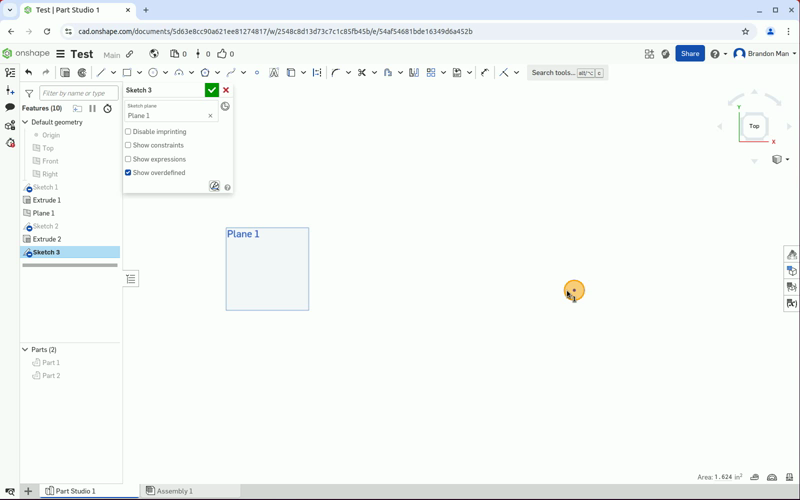
scroll(-6)
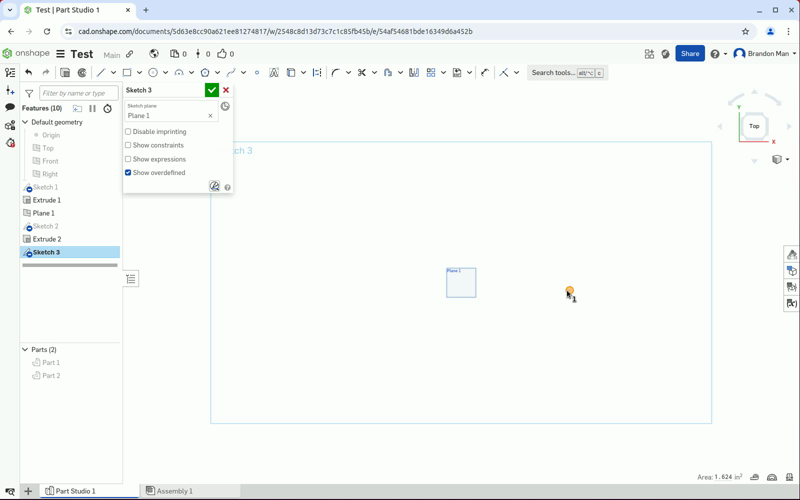
mouse_move(73, 352)
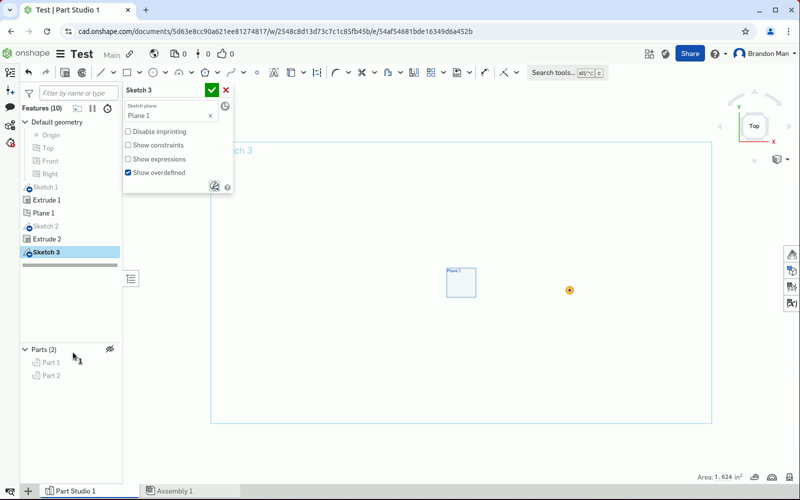
key(shift+y)
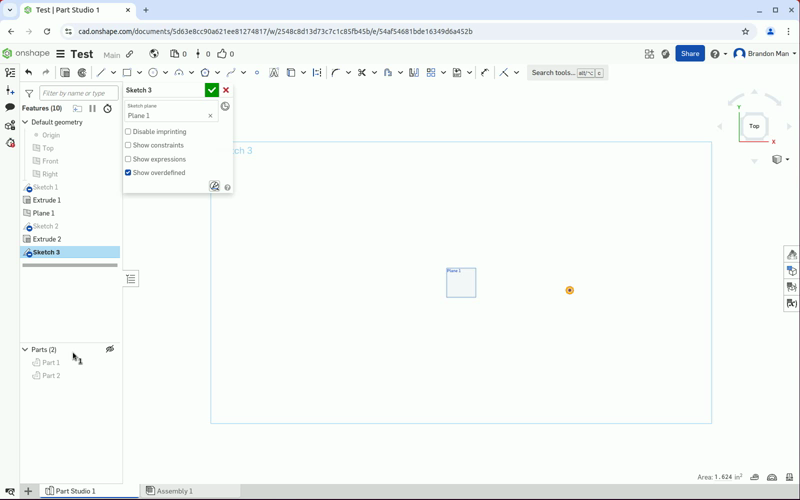
key(shift+e)
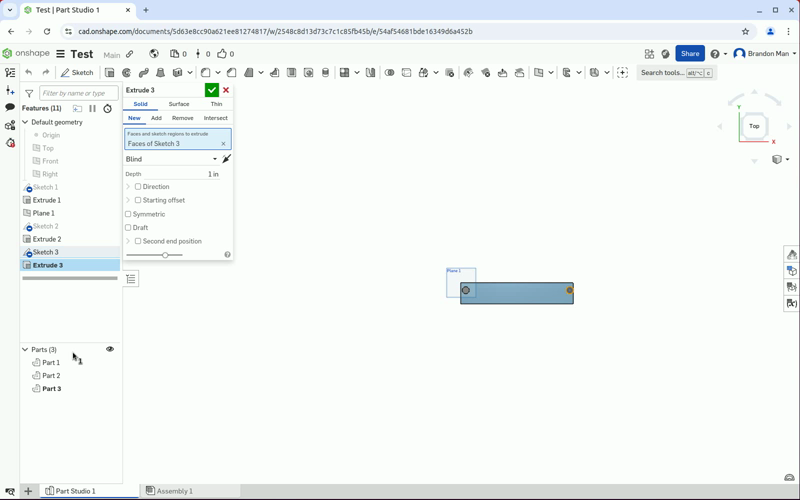
mouse_move(143, 106)
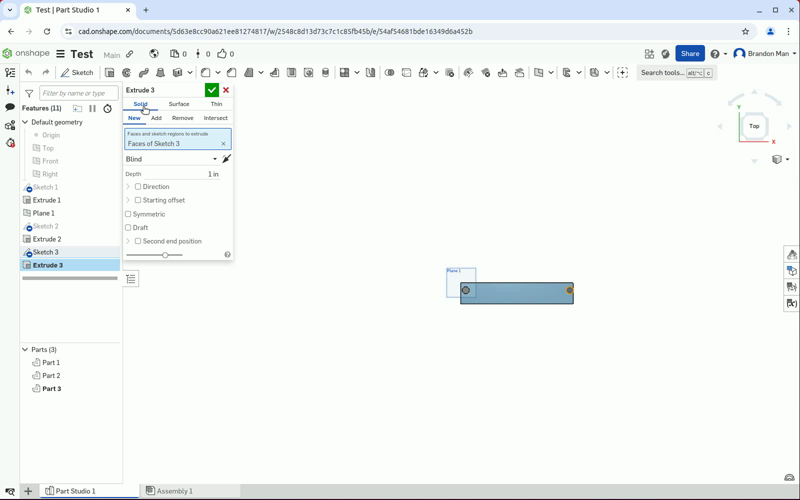
click(143, 106)
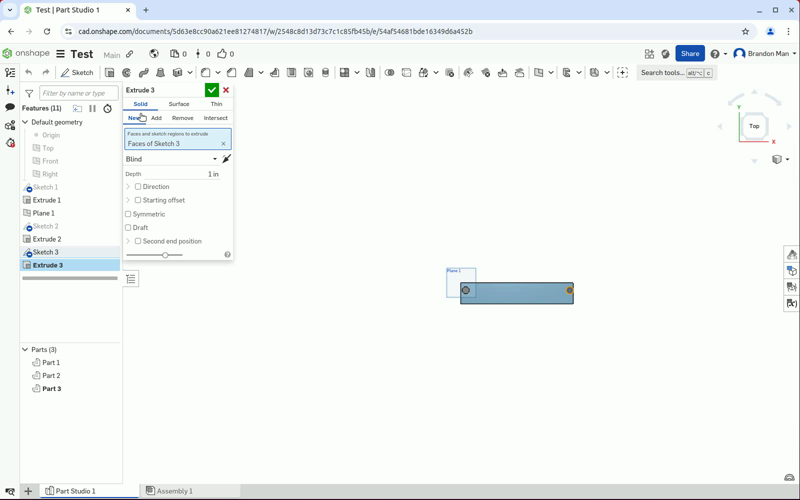
mouse_move(137, 120)
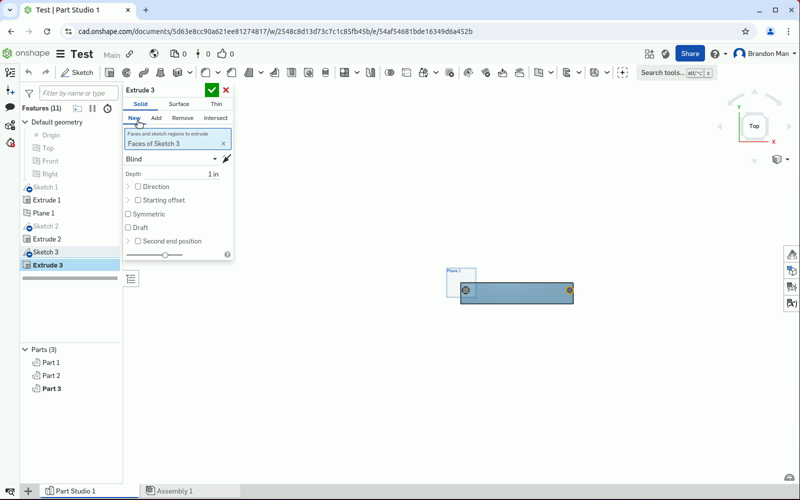
click(137, 120)
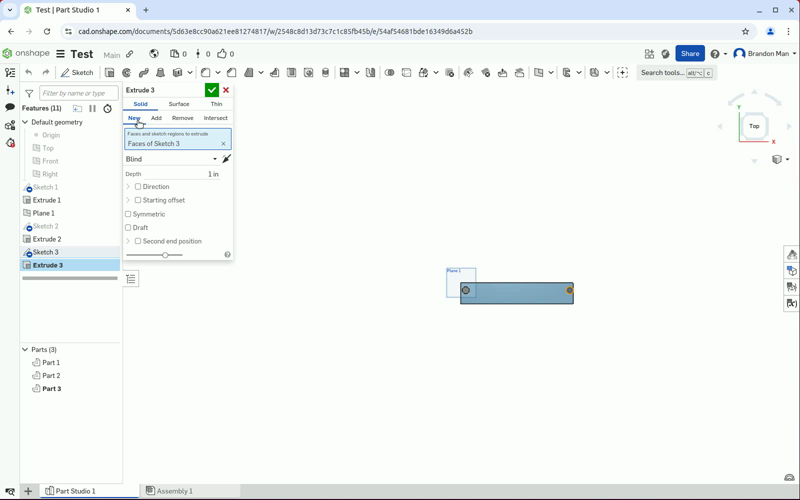
key(tab, 4)
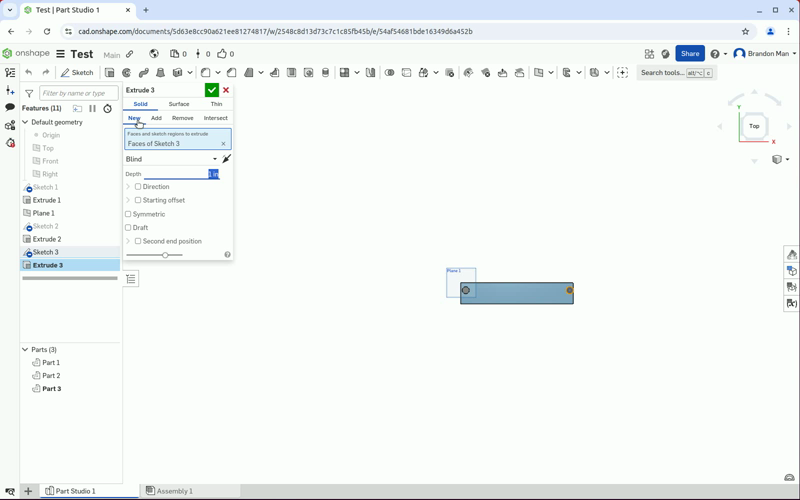
text(5.055)
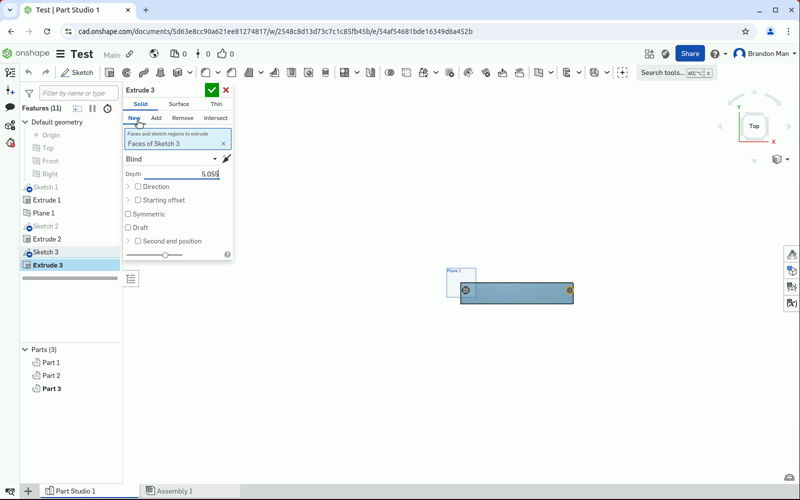
key(enter)
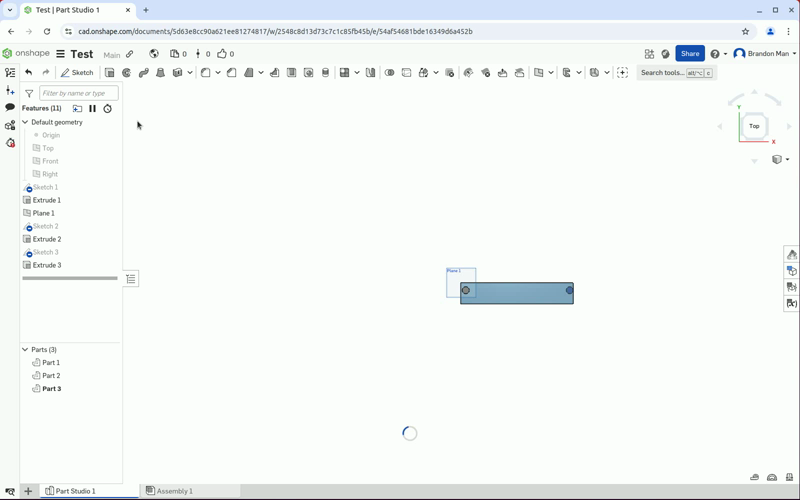
key(shift+h)
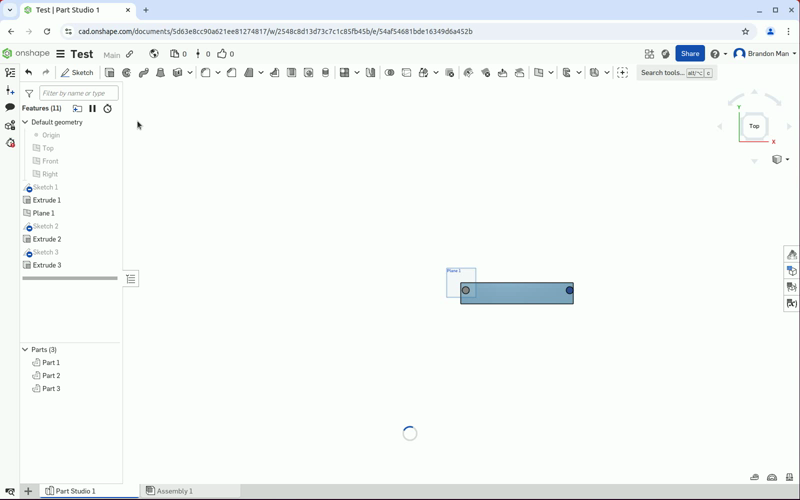
key(shift+h)
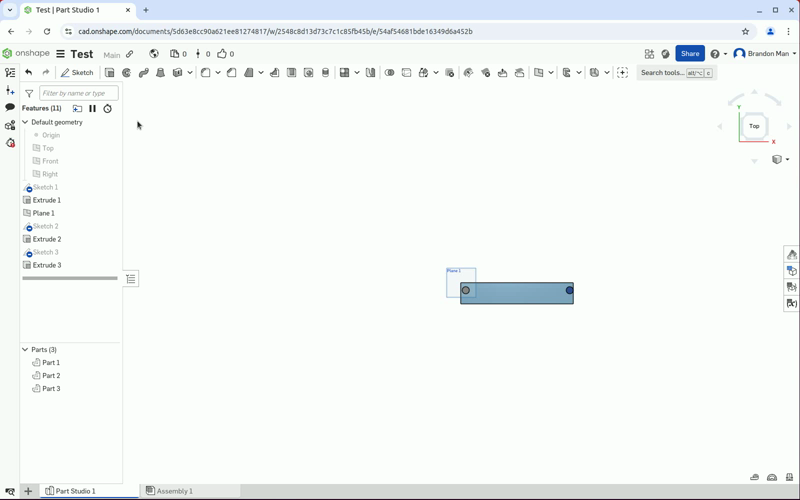
key(shift+7)
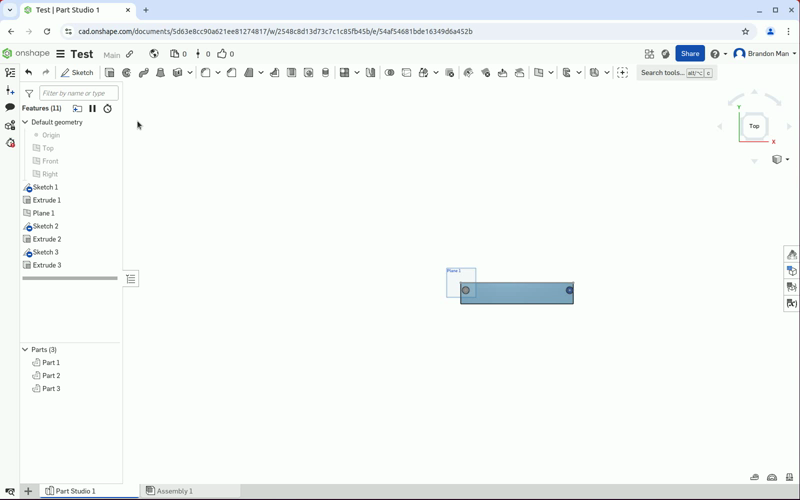
key(up, 3)
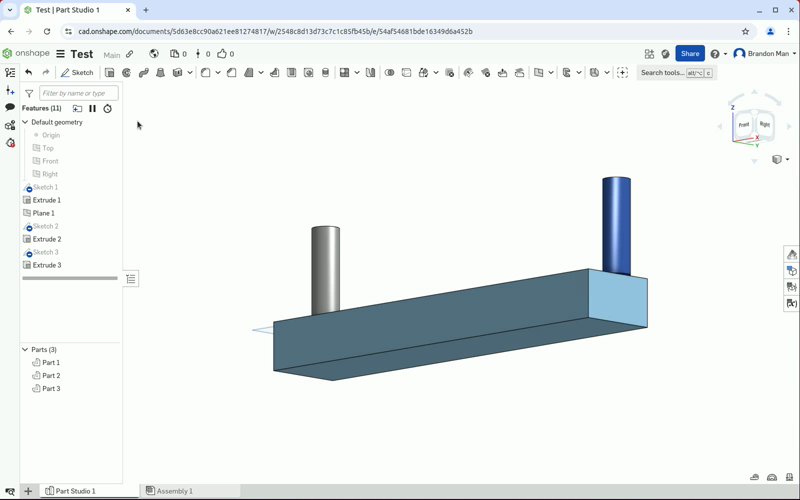
key(left, 3)
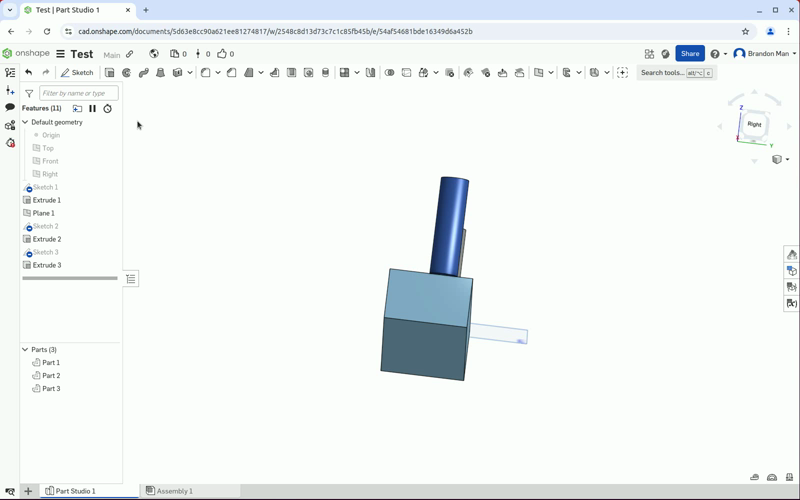
key(right, 3)
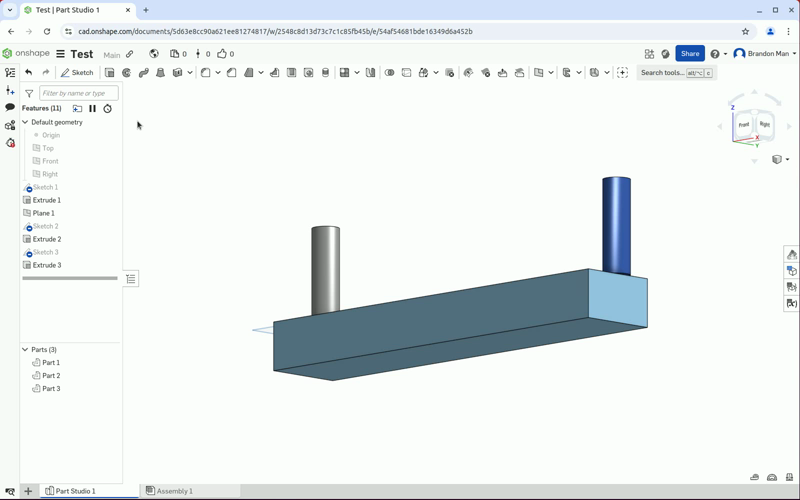
key(down, 3)
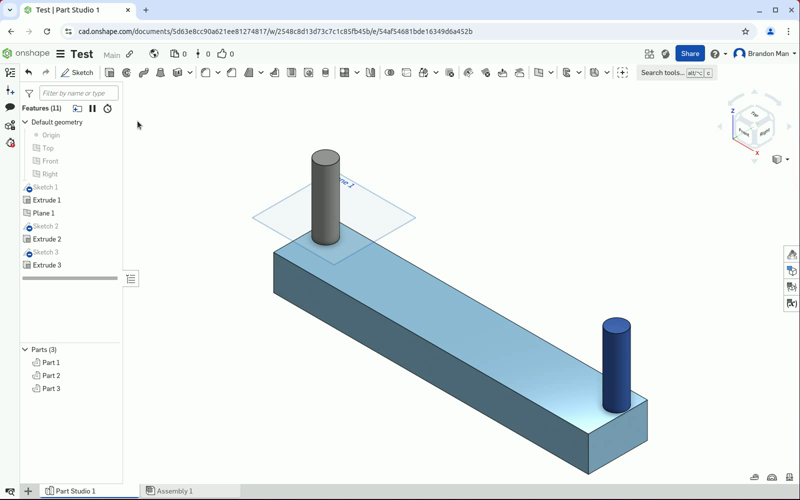
mouse_move(73, 189)
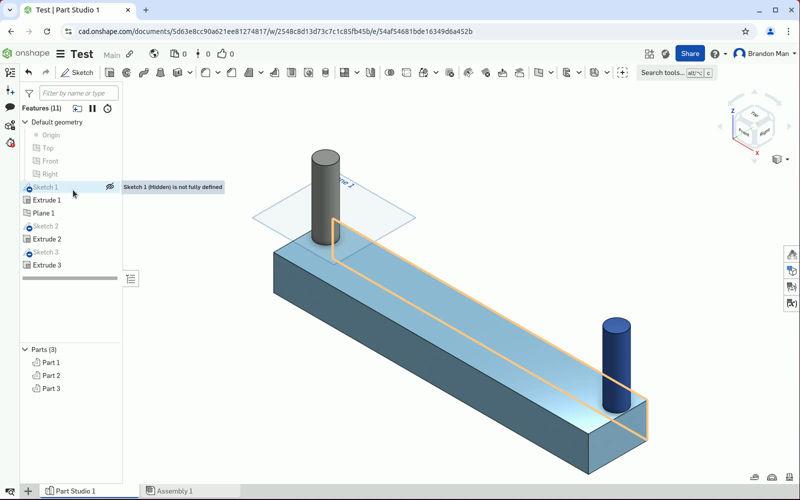
click(73, 189)